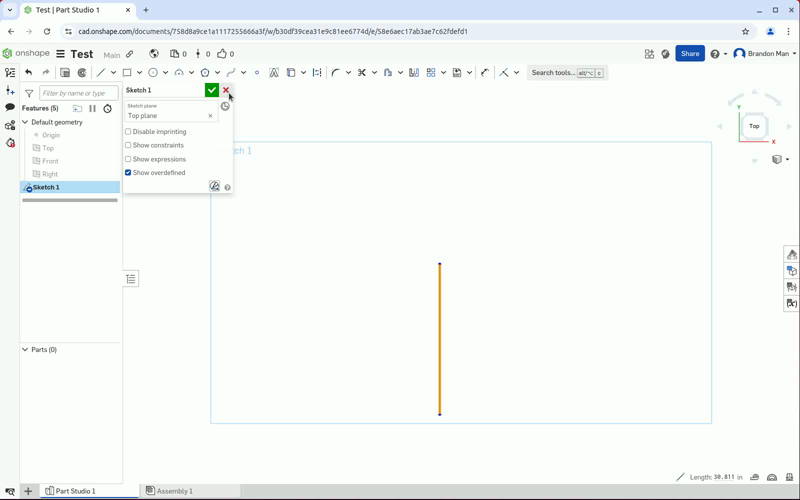
key(shift+h)
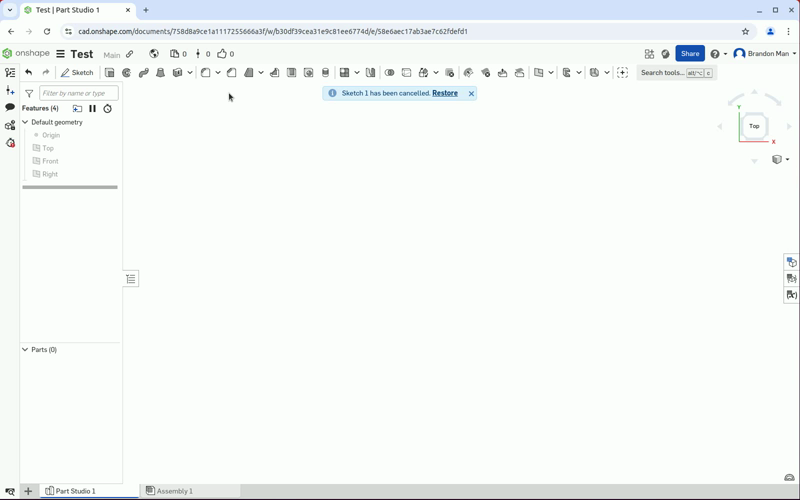
mouse_move(73, 352)
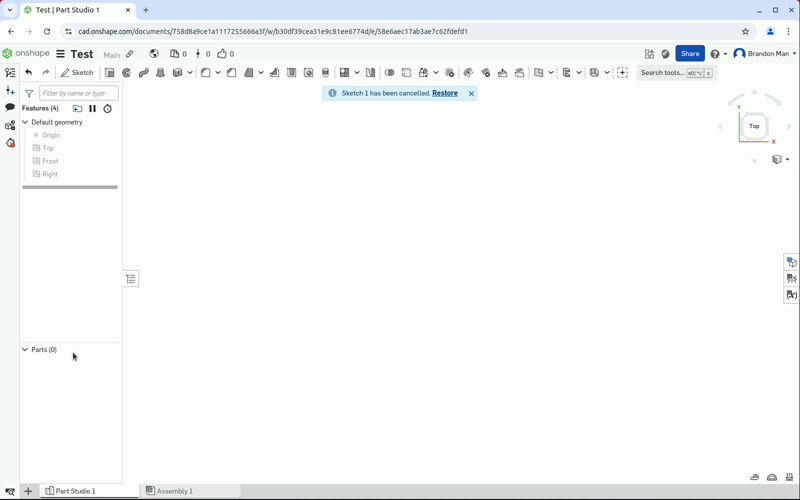
key(y)
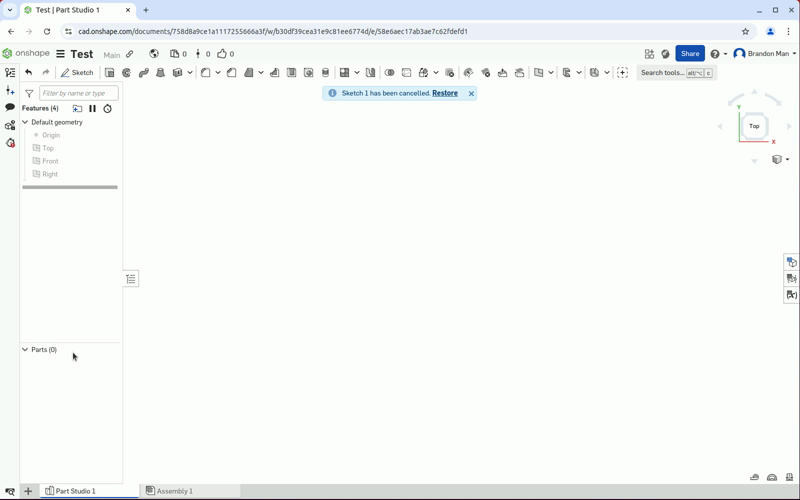
key(shift+p)
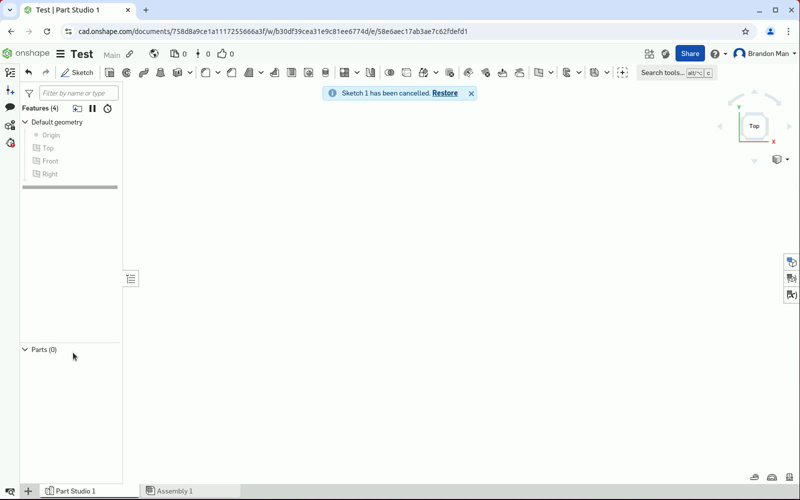
key(space)
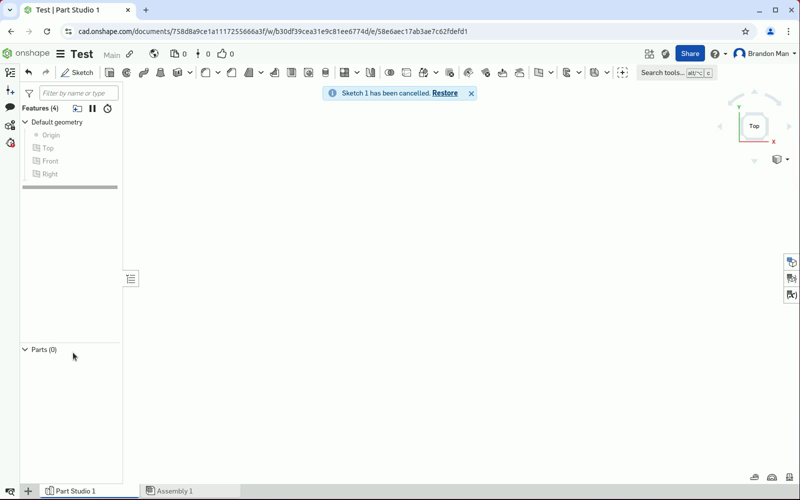
key_down(shift)
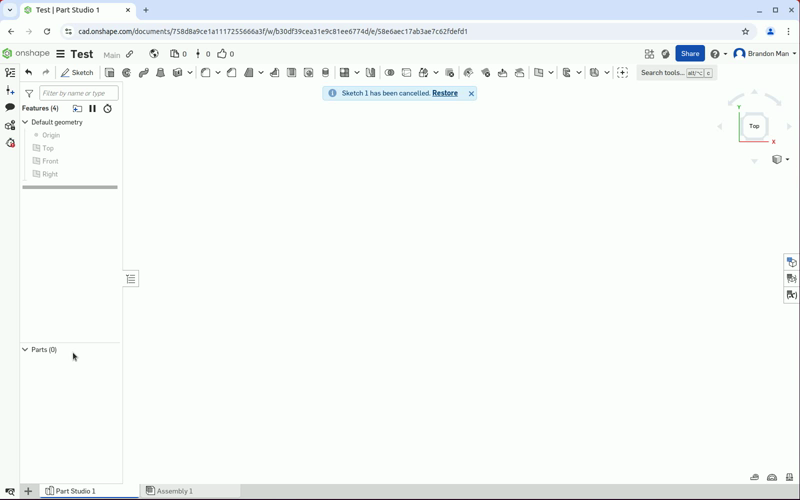
key(up)
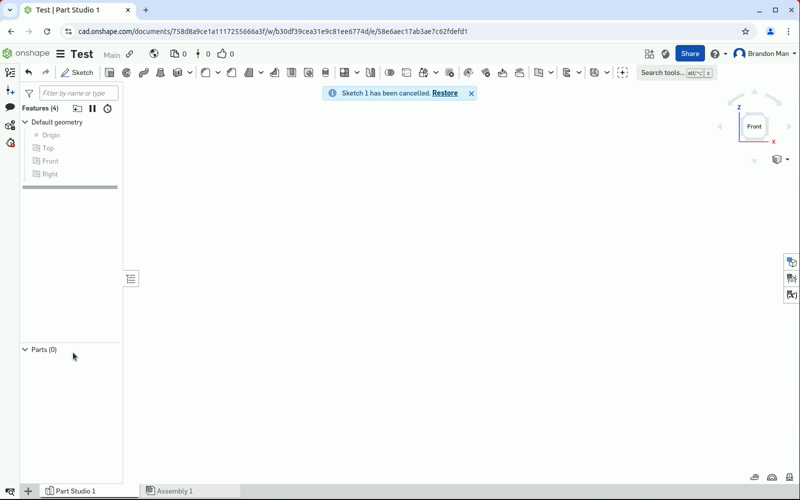
key_up(shift)
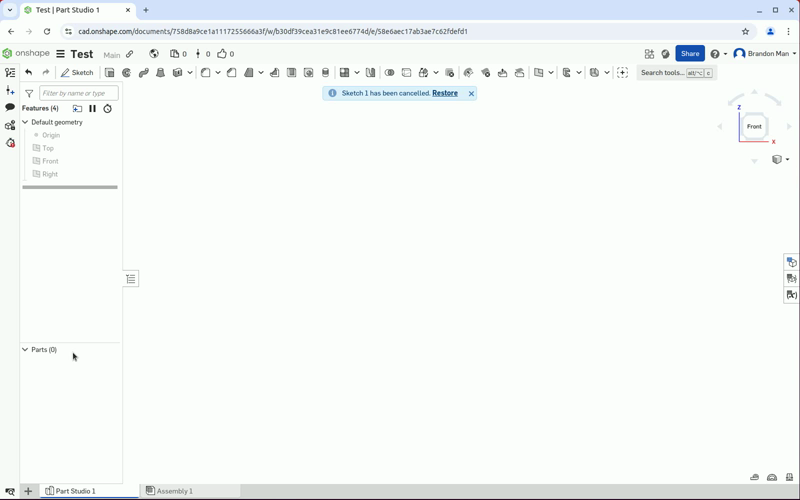
mouse_move(73, 352)
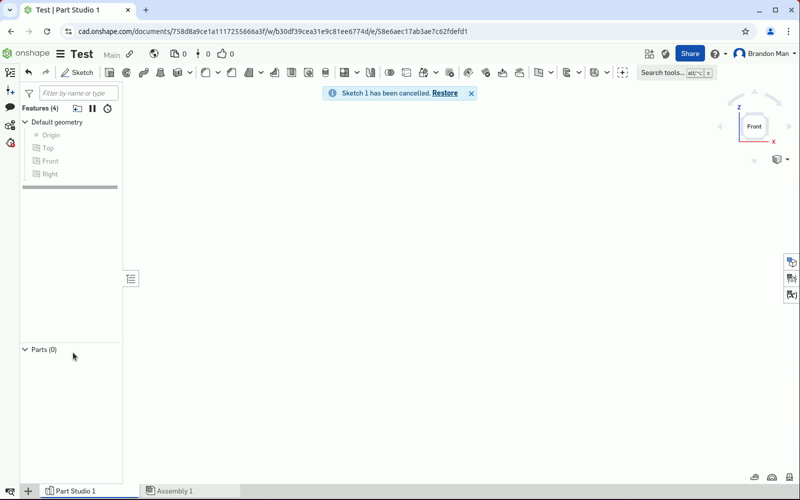
key(shift+y)
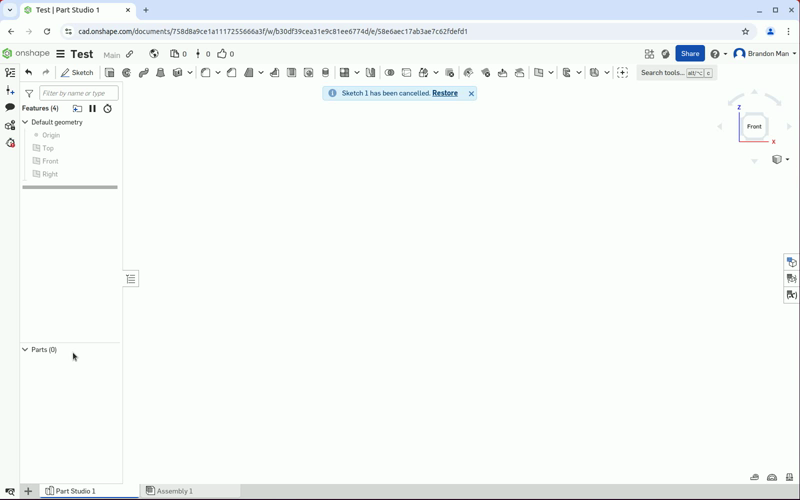
key(shift+s)
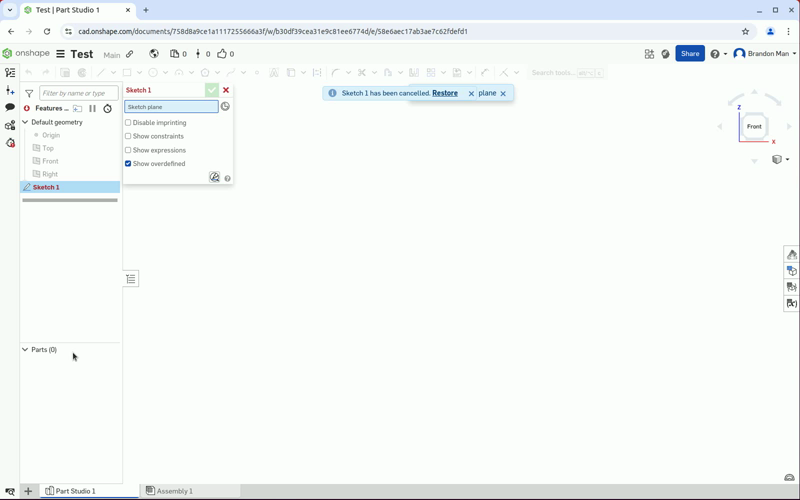
mouse_move(73, 163)
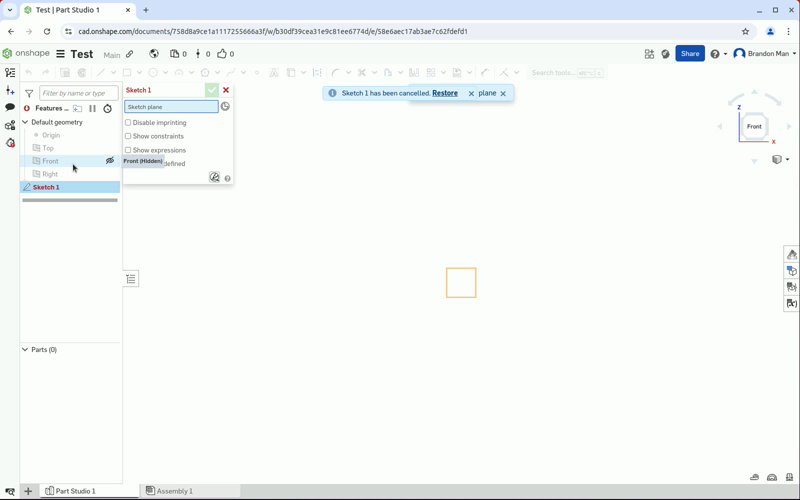
click(73, 163)
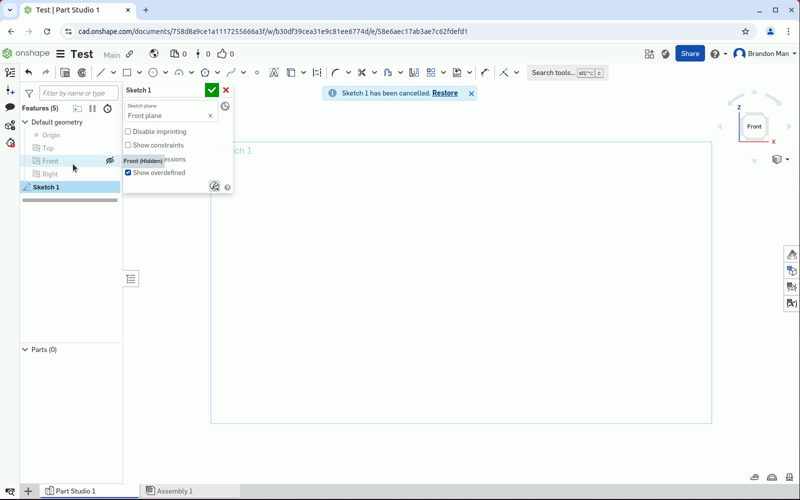
mouse_move(73, 352)
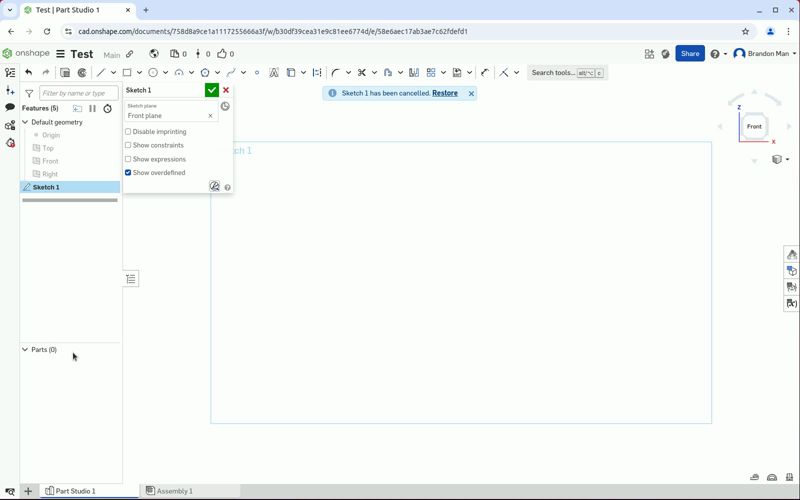
key(y)
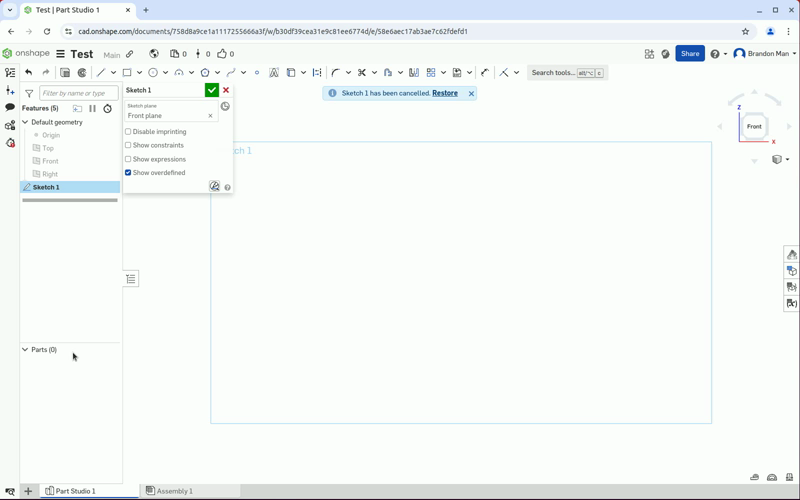
key(l)
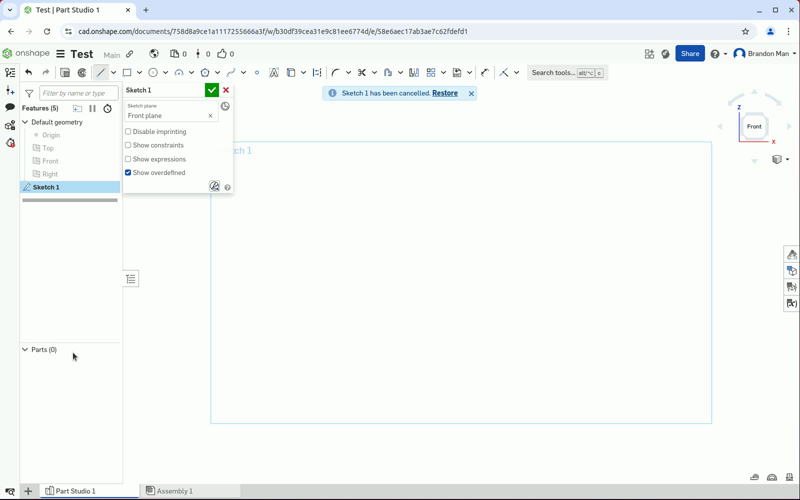
key_down(shift)
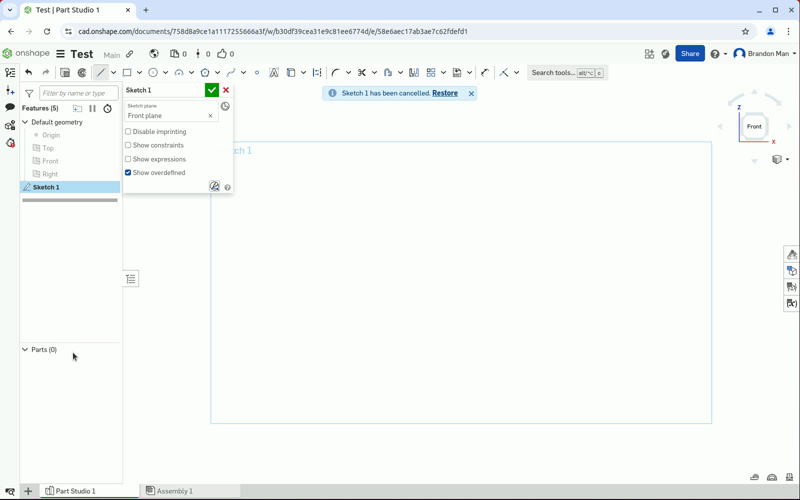
mouse_move(447, 300)
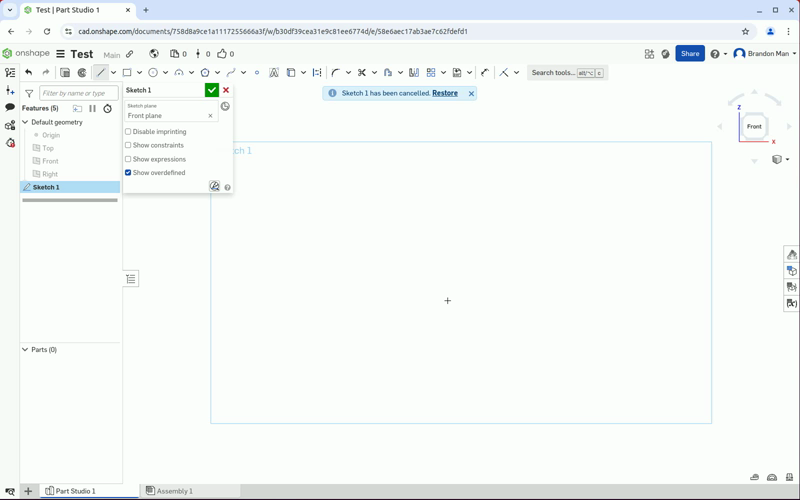
click(447, 300)
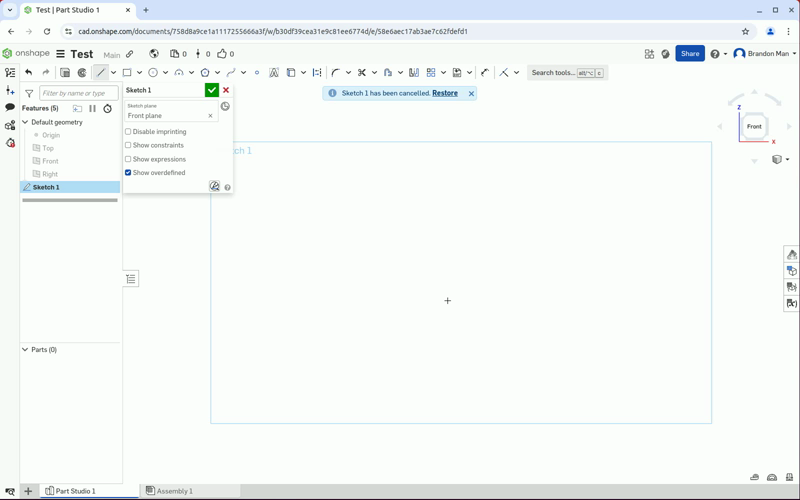
key_up(shift)
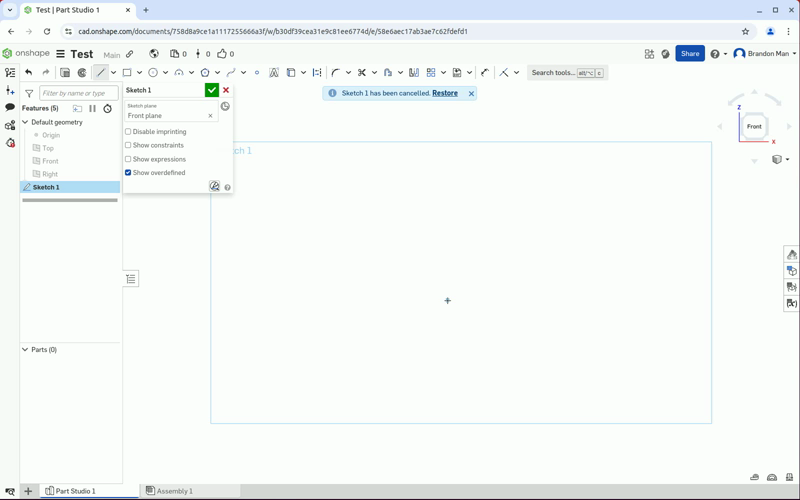
key_down(shift)
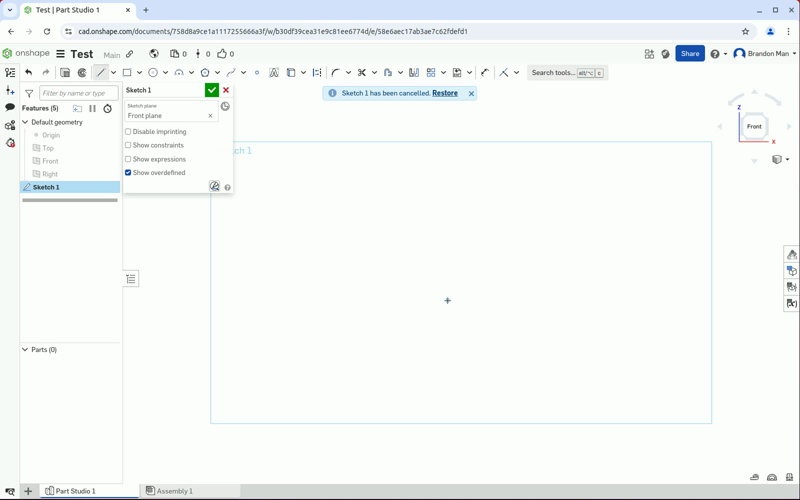
mouse_move(477, 300)
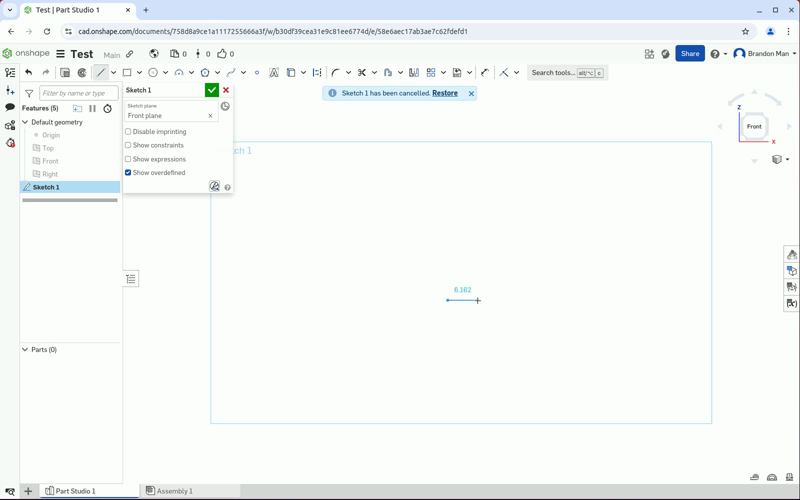
mouse_move(469, 300)
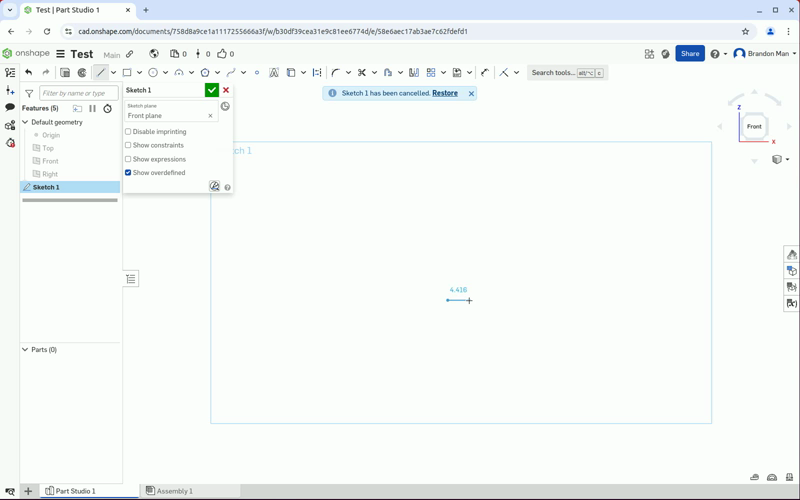
click(469, 300)
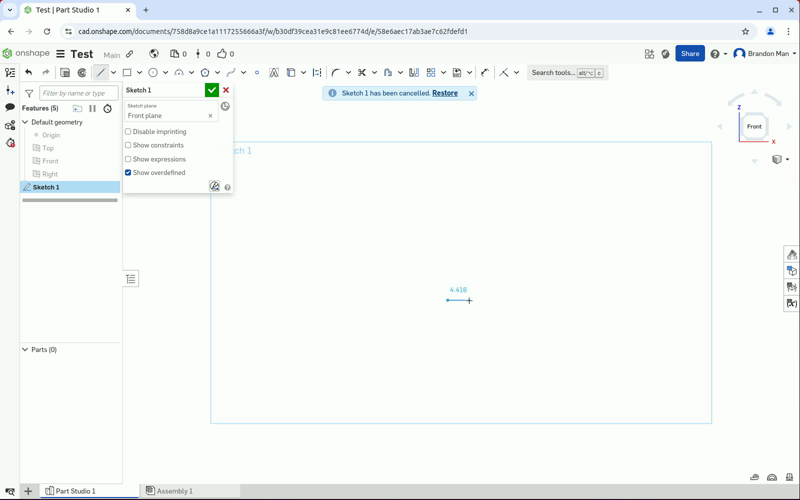
key_up(shift)
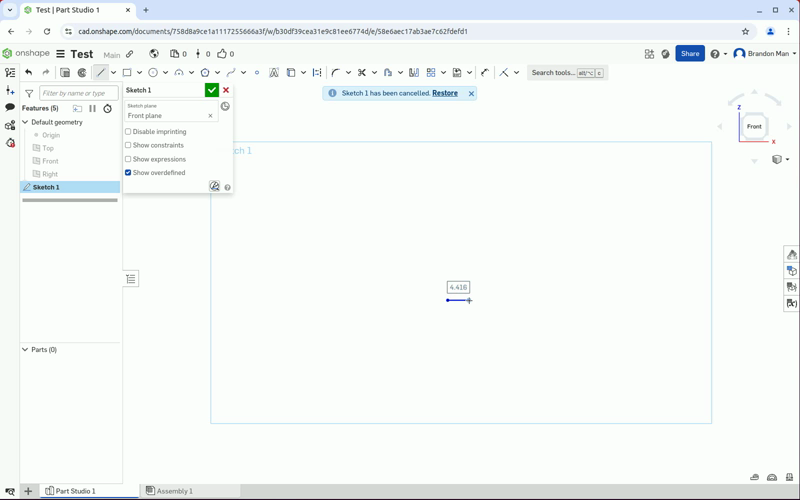
key_down(shift)
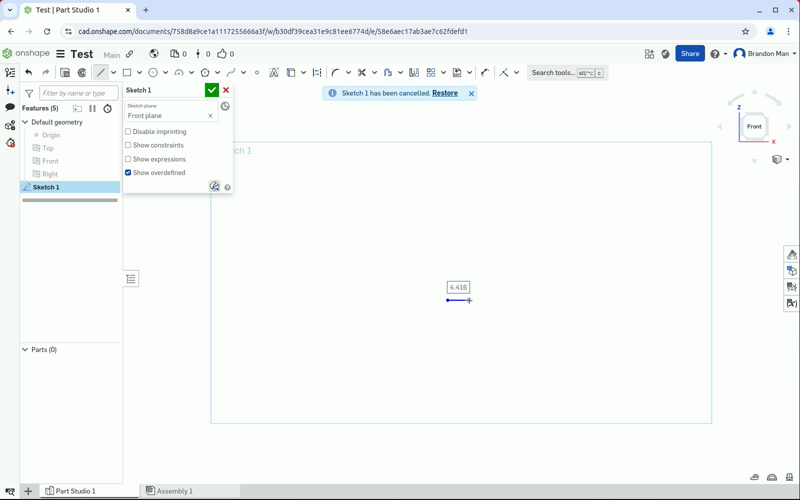
mouse_move(469, 171)
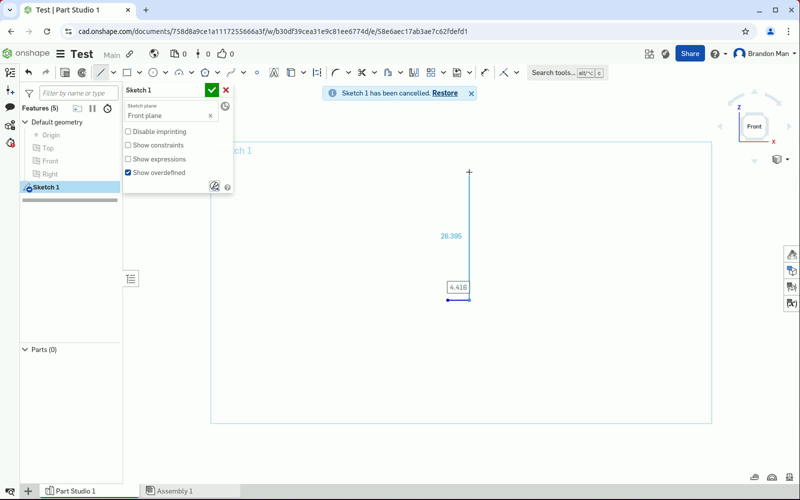
click(469, 171)
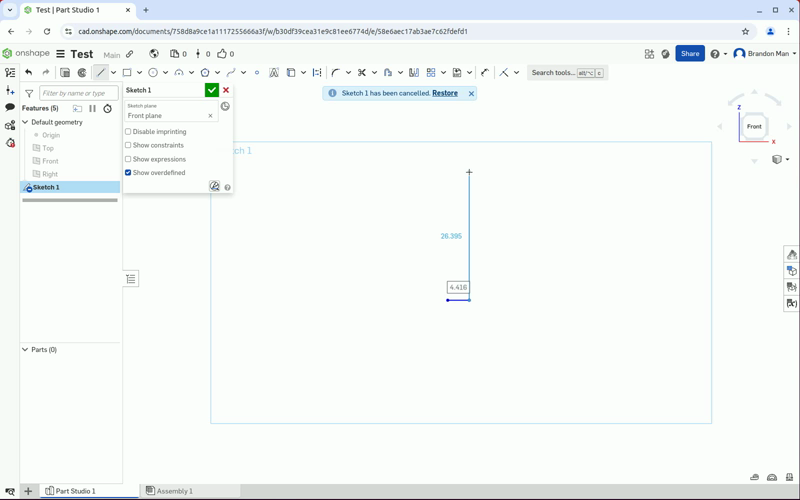
key_up(shift)
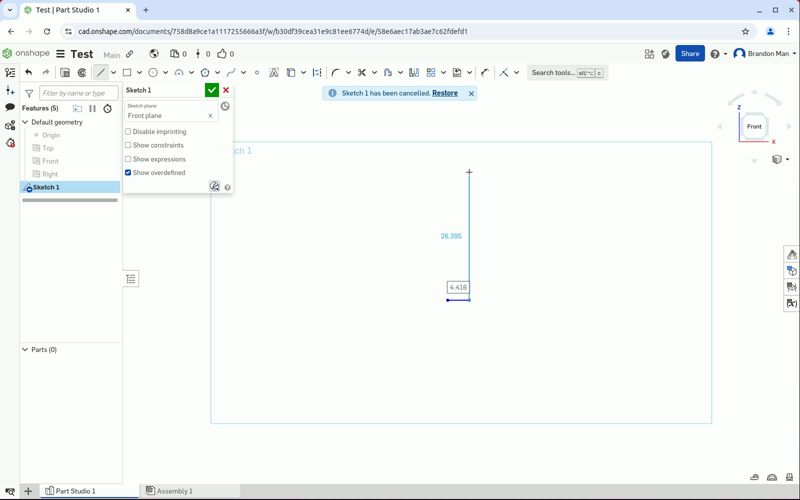
key_down(shift)
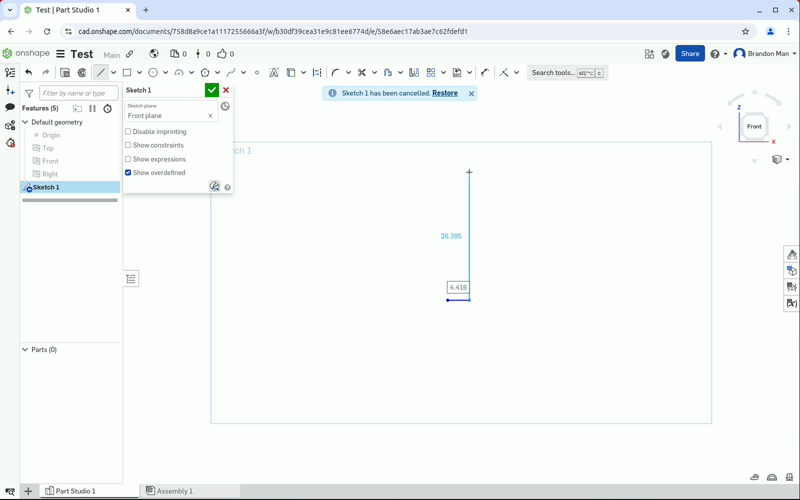
mouse_move(499, 171)
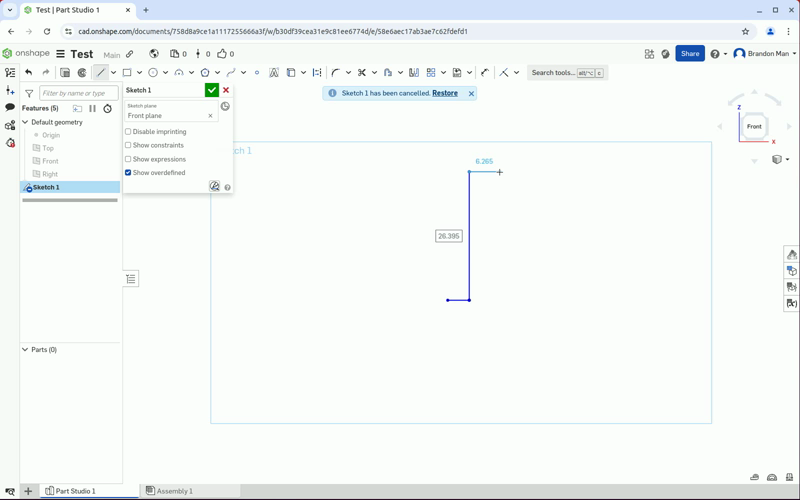
mouse_move(447, 171)
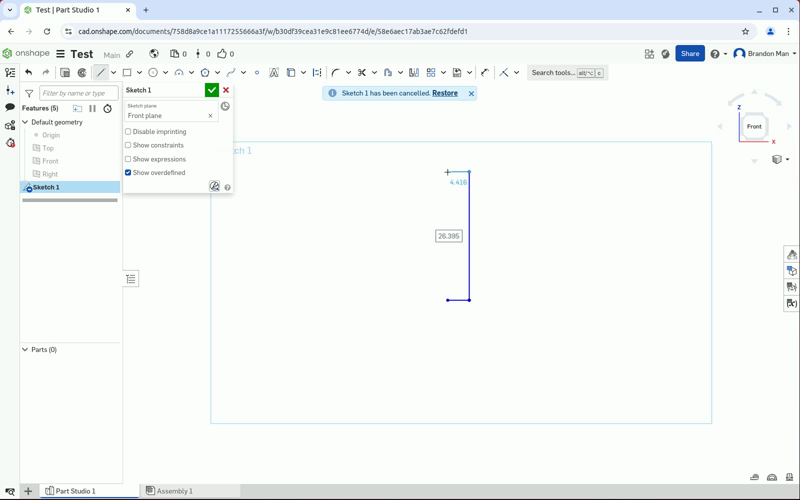
click(447, 171)
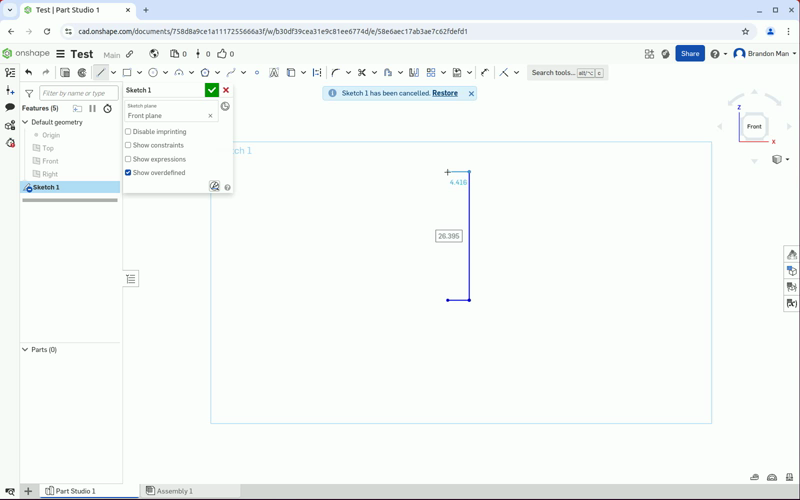
key_up(shift)
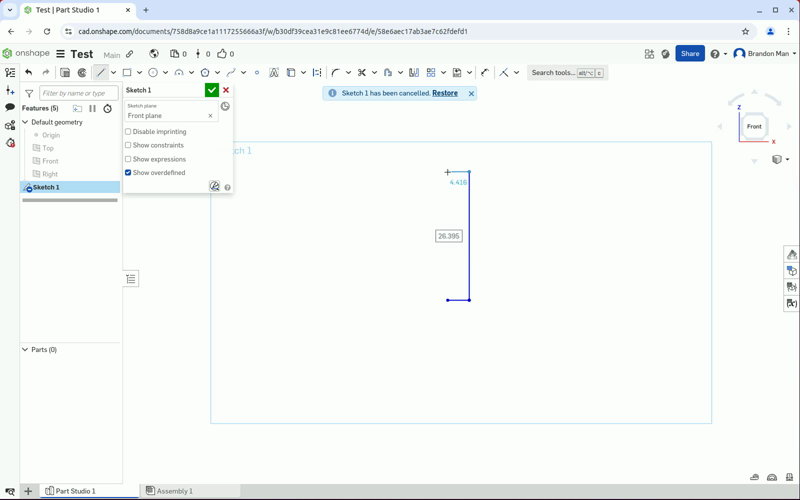
key_down(shift)
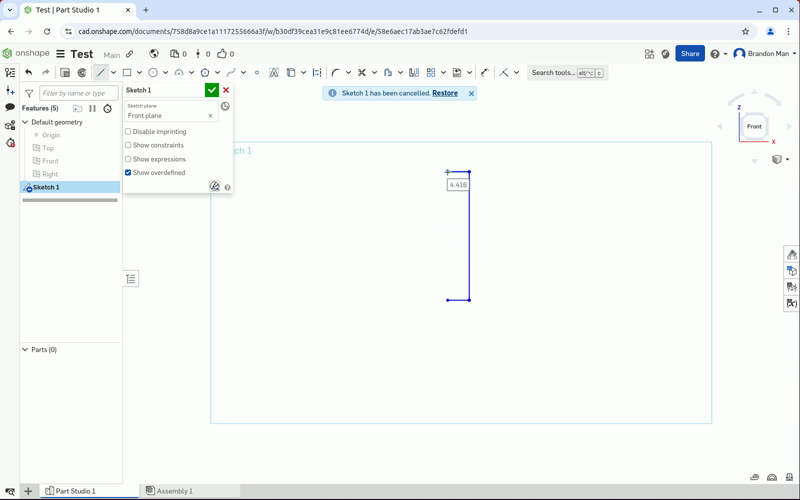
mouse_move(447, 300)
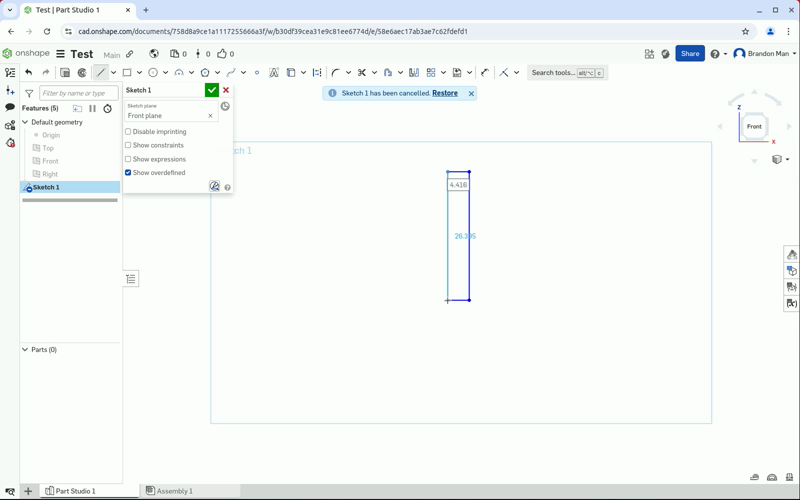
key_up(shift)
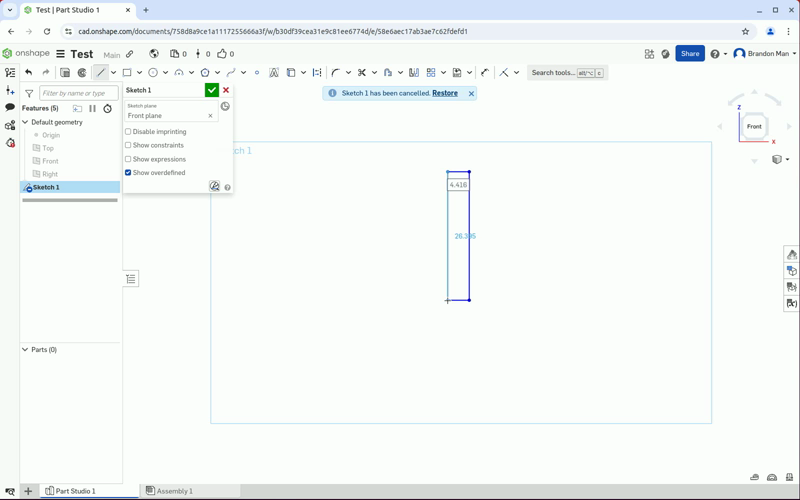
click(447, 300)
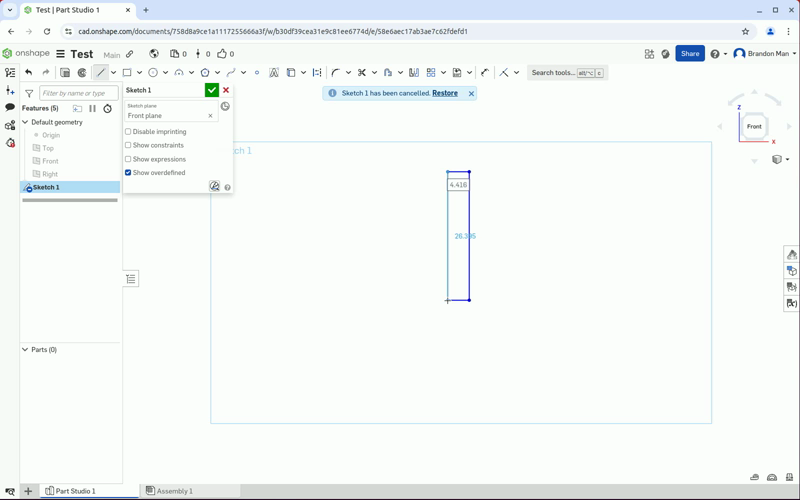
key(esc)
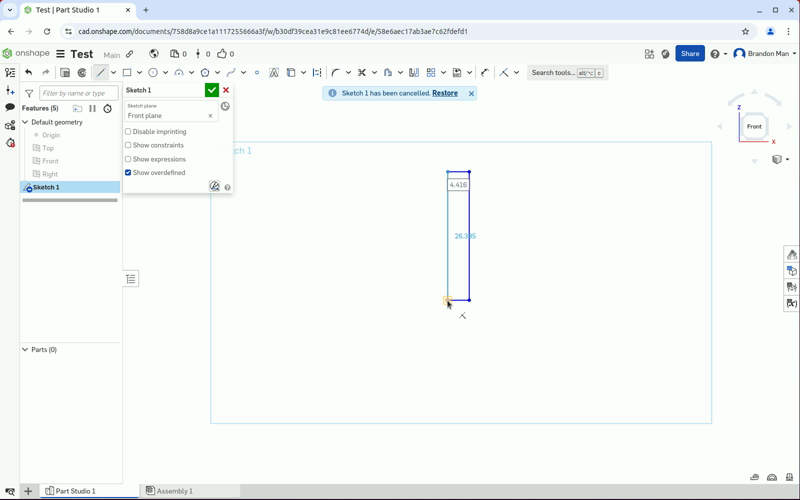
key(c)
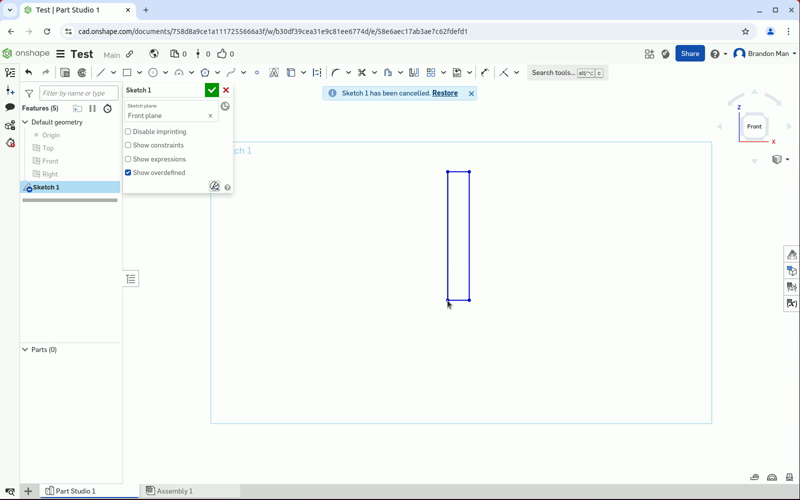
key_down(shift)
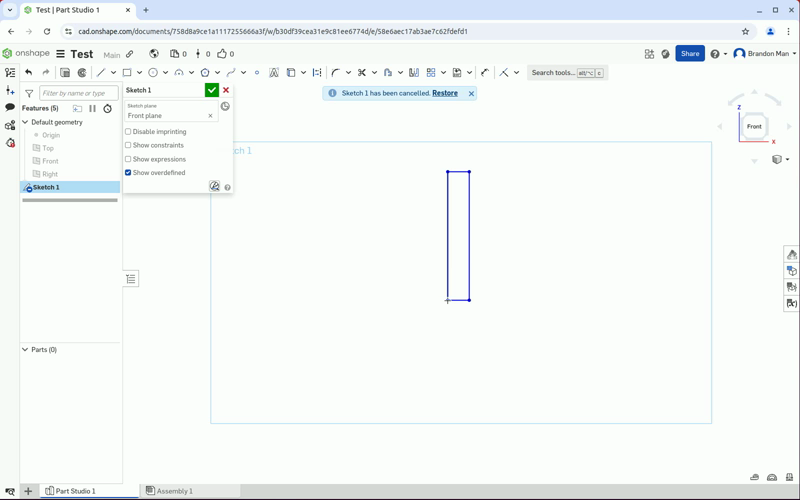
mouse_move(457, 261)
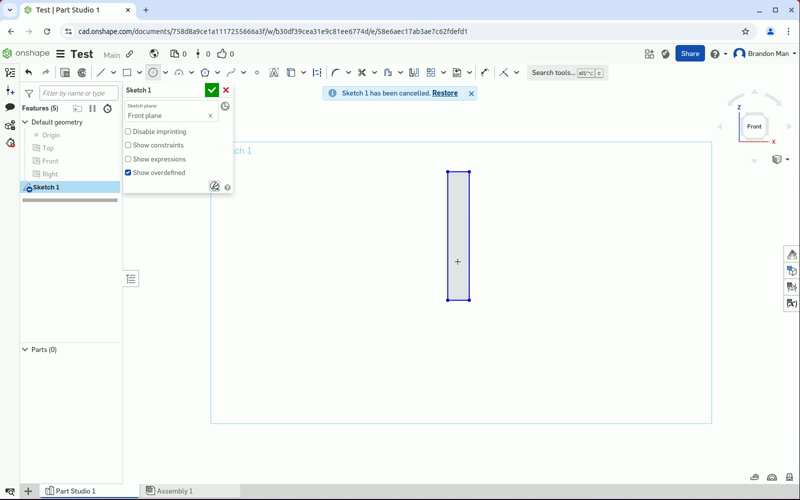
click(457, 261)
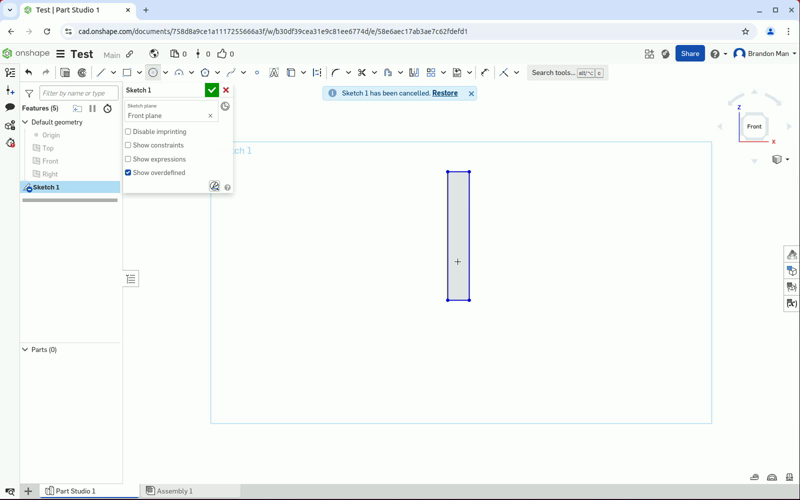
key_up(shift)
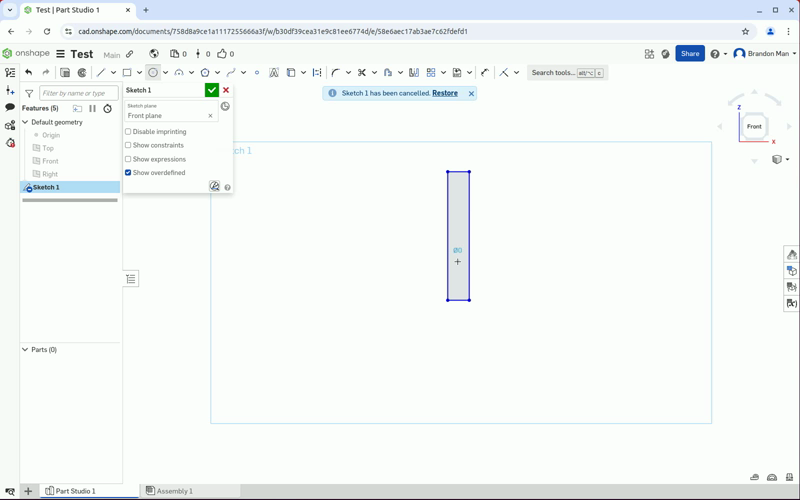
mouse_move(464, 261)
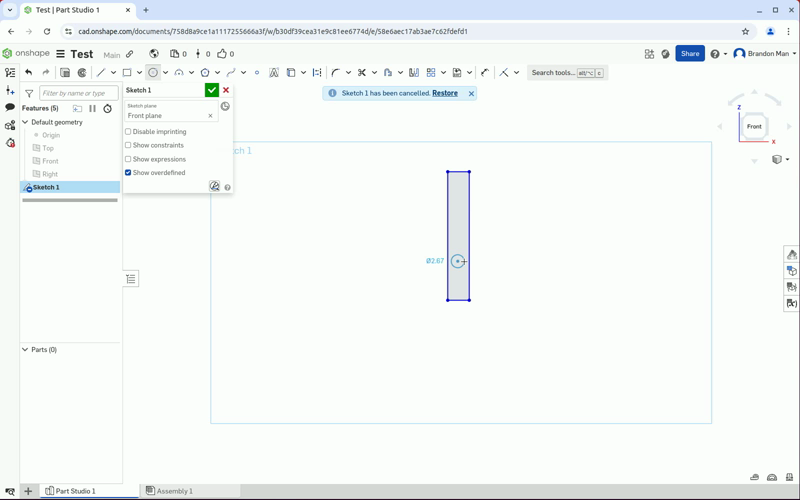
click(464, 261)
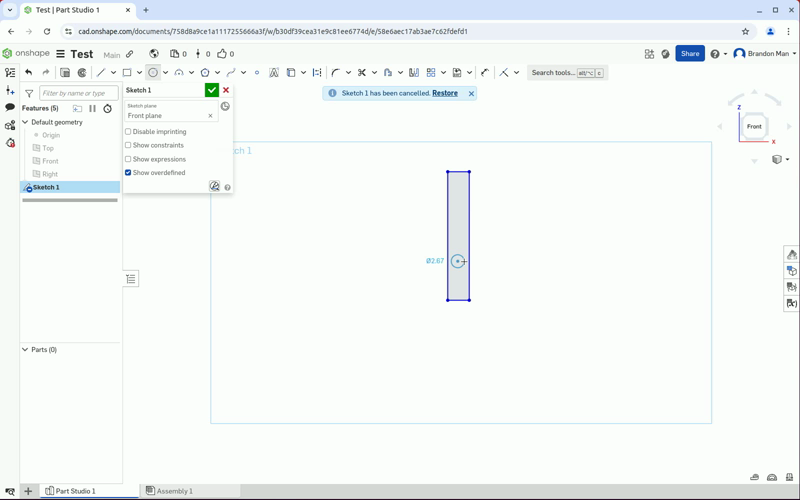
key(esc)
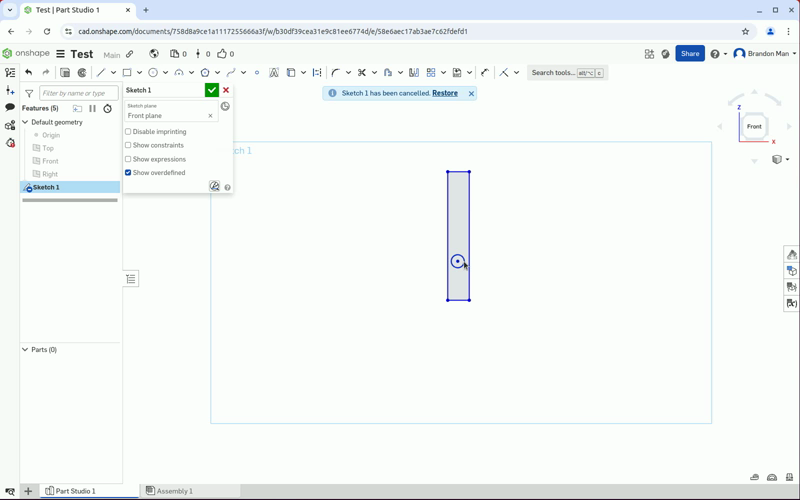
key(c)
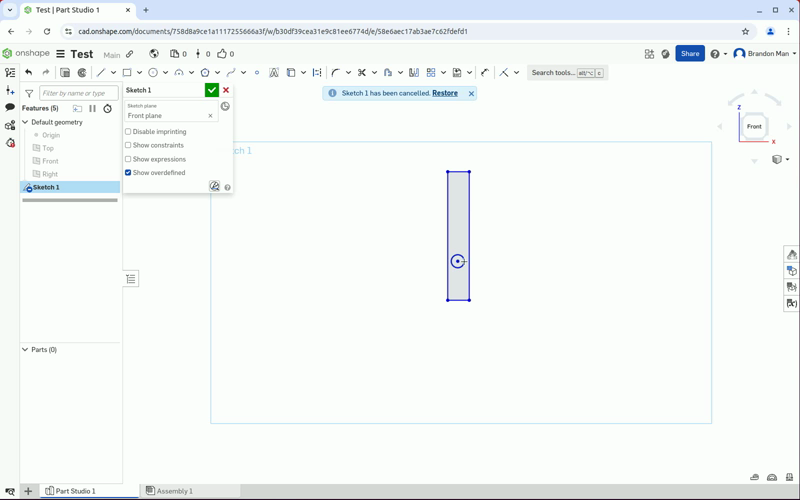
key_down(shift)
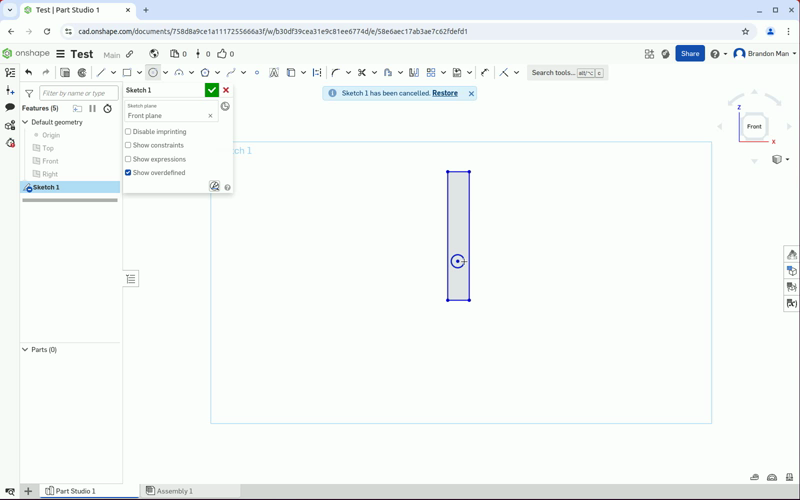
mouse_move(457, 235)
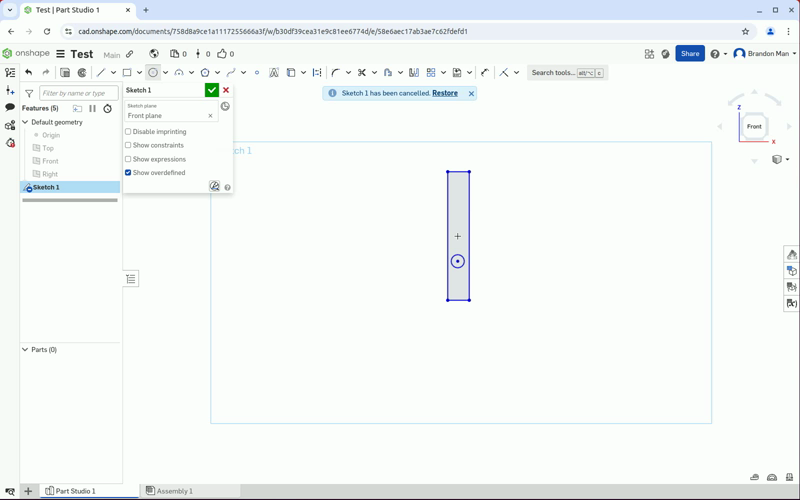
click(457, 235)
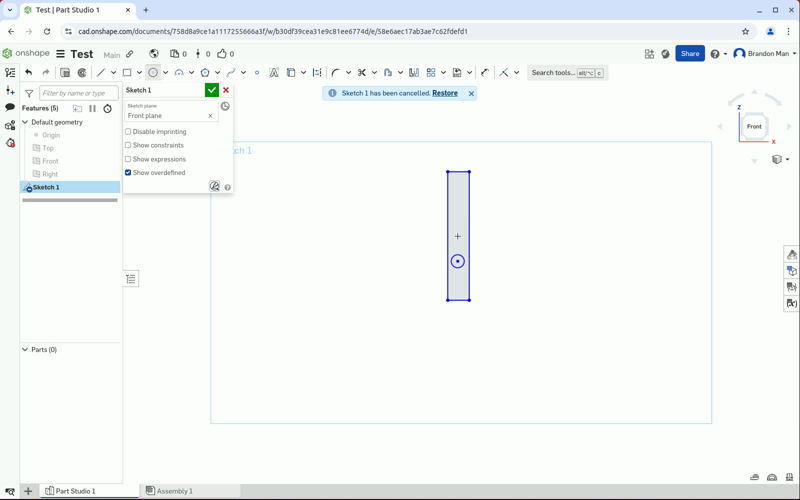
key_up(shift)
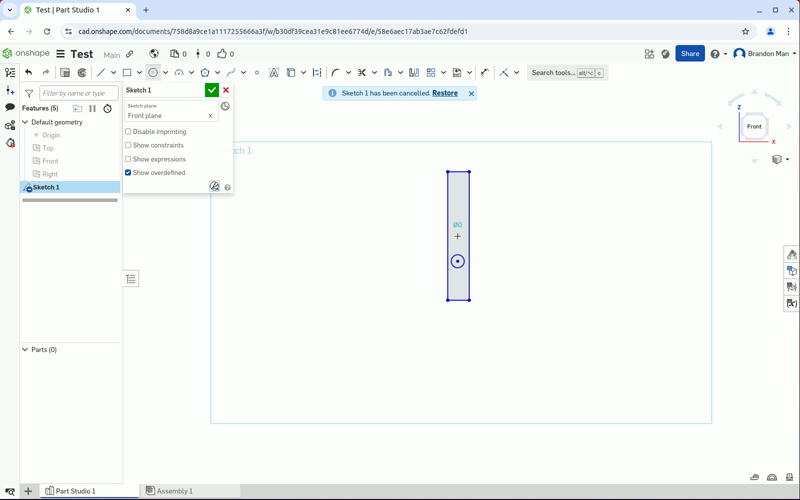
mouse_move(464, 235)
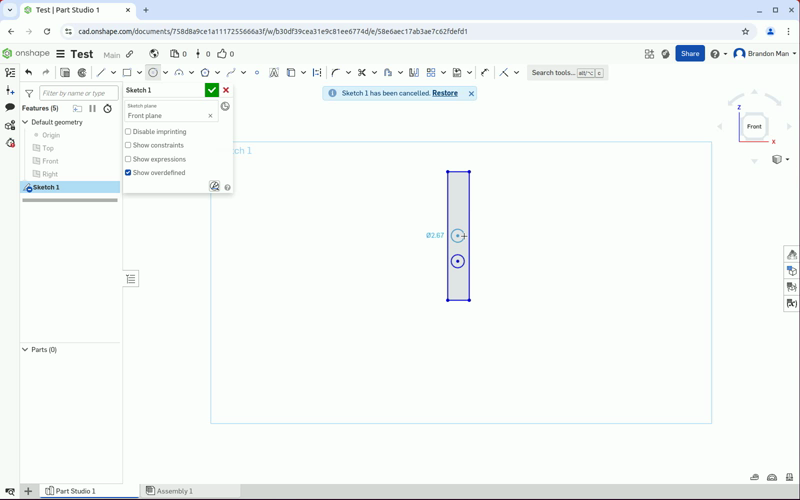
click(464, 235)
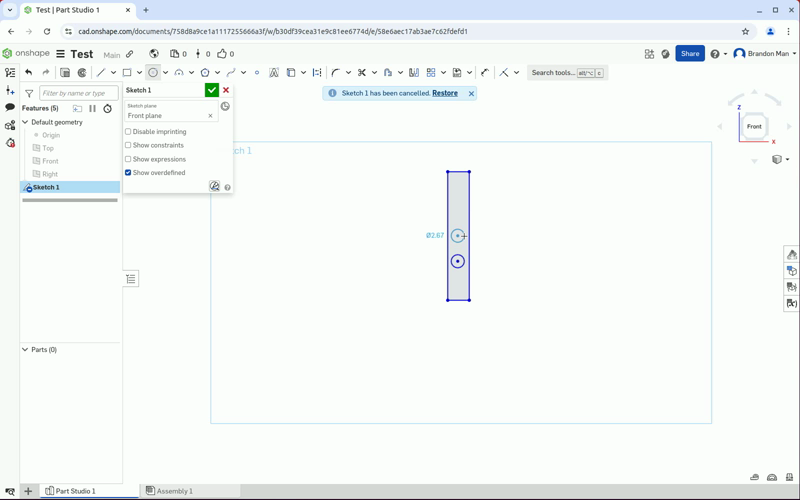
key(esc)
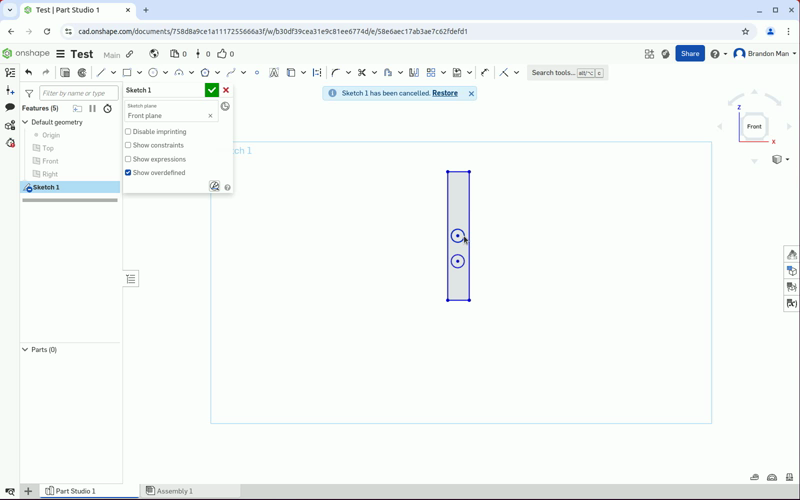
key(c)
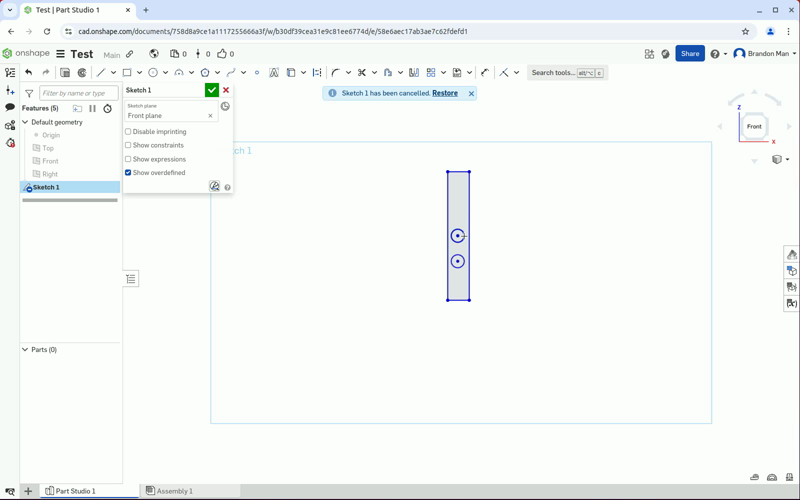
key_down(shift)
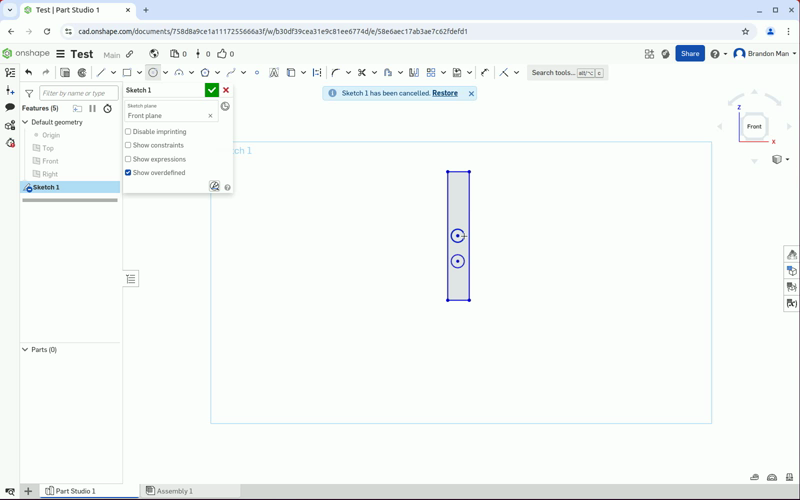
mouse_move(457, 210)
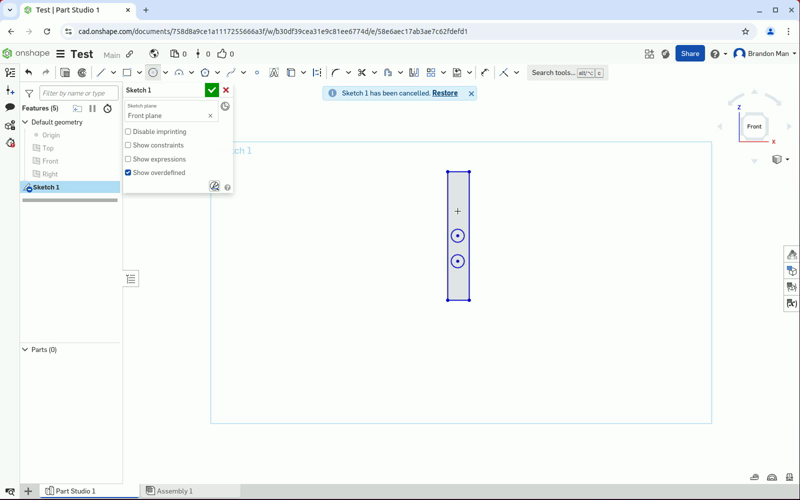
click(457, 210)
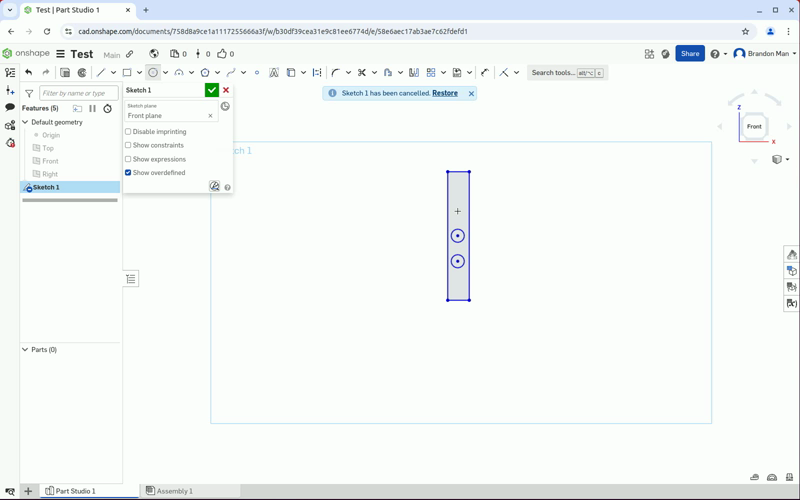
key_up(shift)
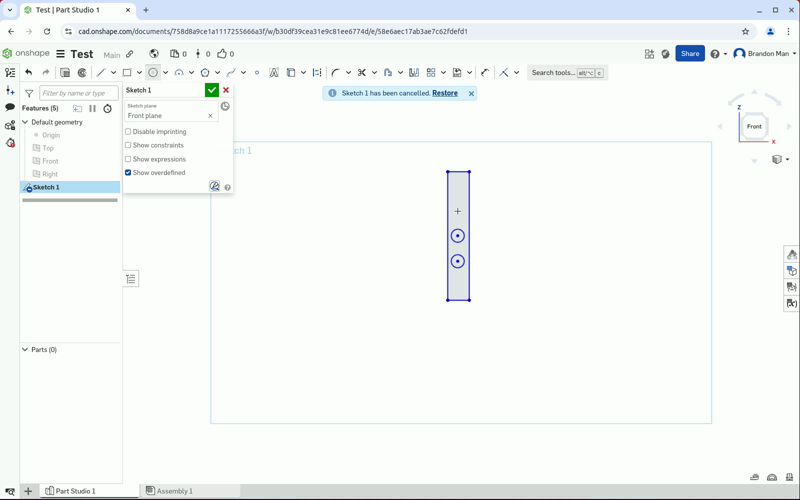
mouse_move(464, 210)
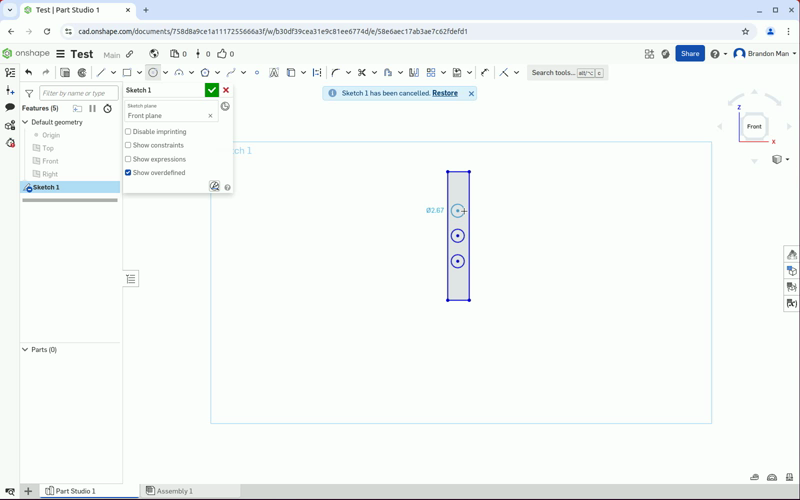
click(464, 210)
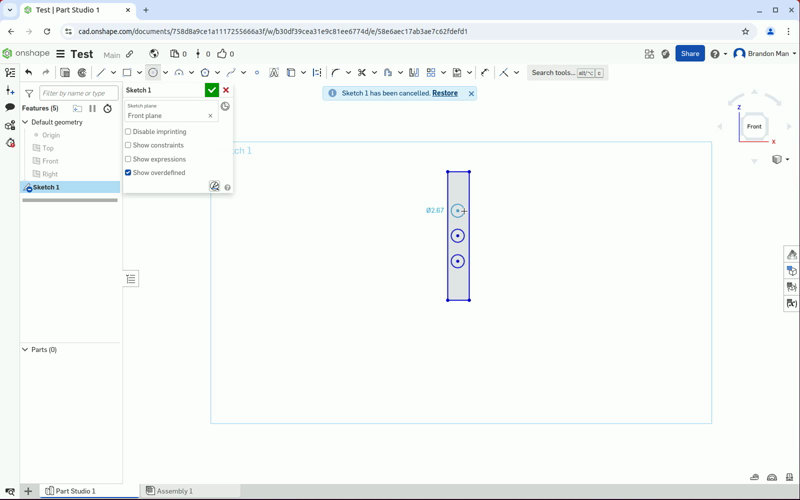
key(esc)
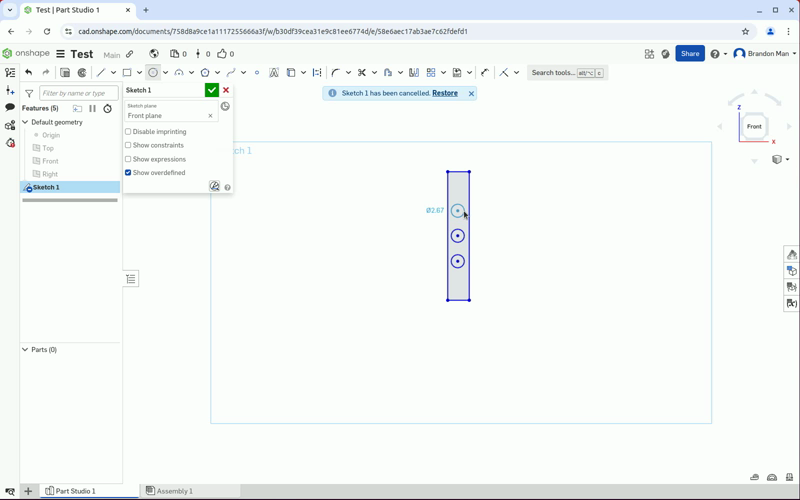
key(c)
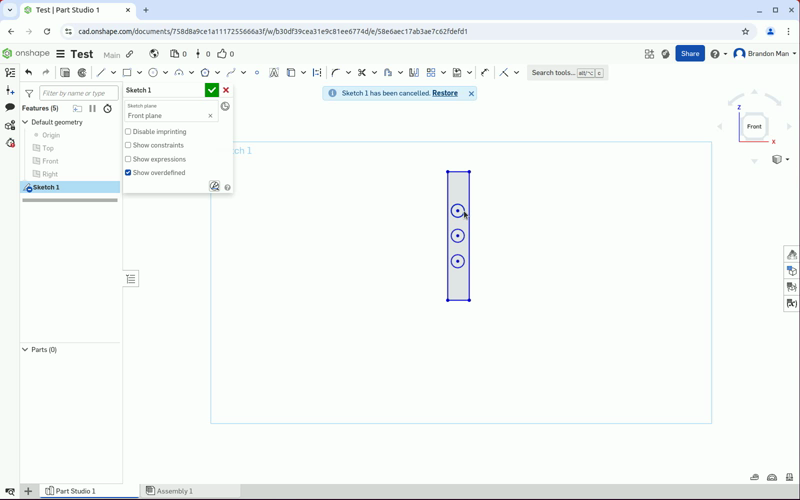
key_down(shift)
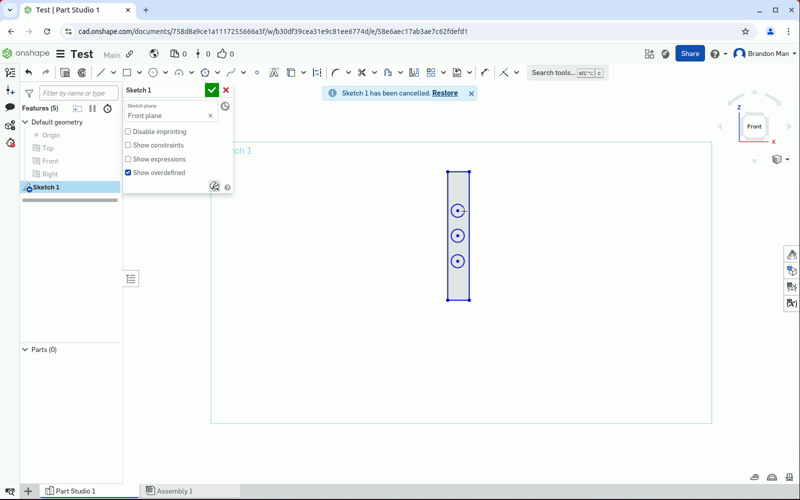
mouse_move(457, 183)
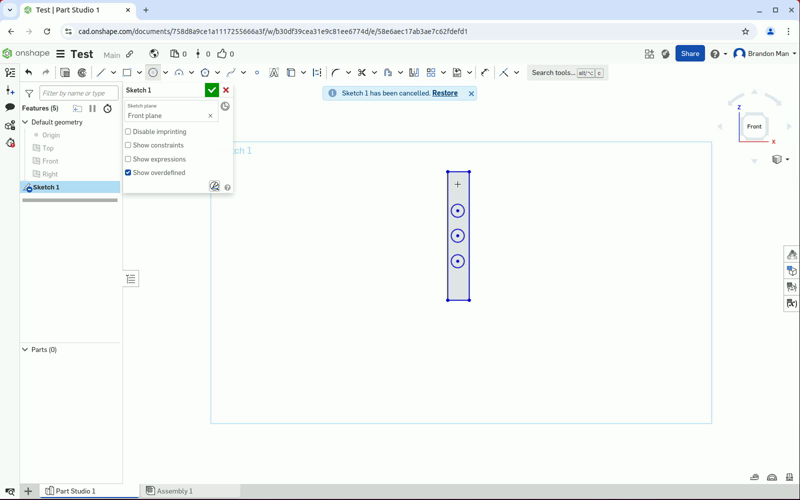
click(457, 183)
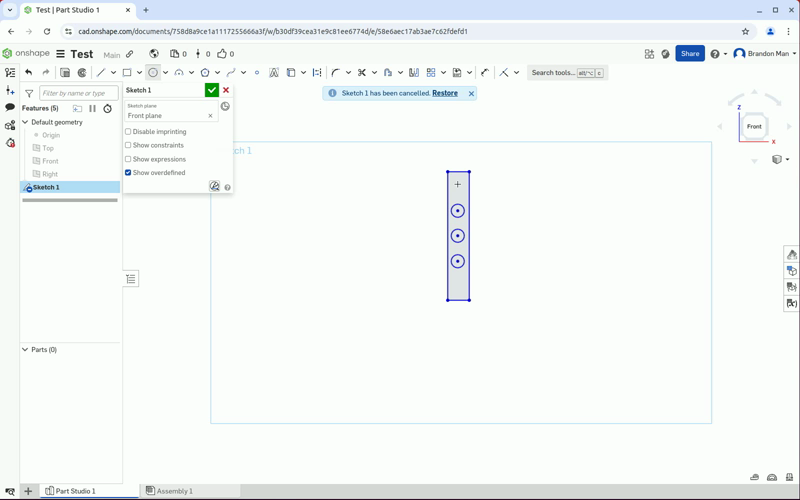
key_up(shift)
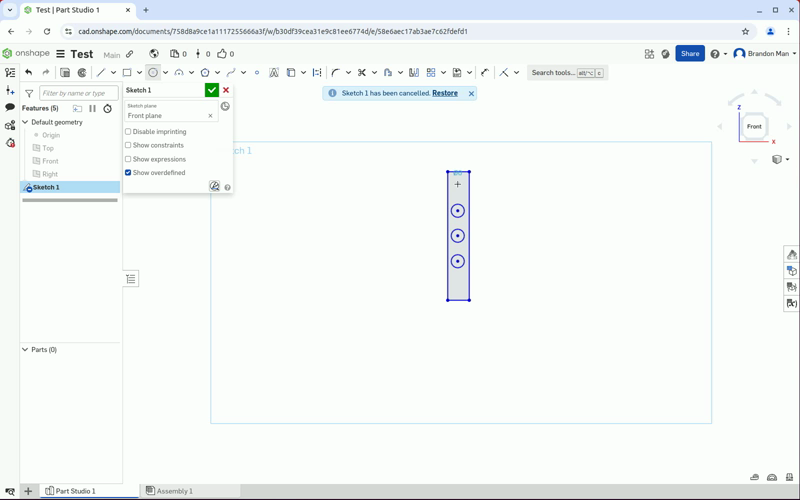
mouse_move(464, 183)
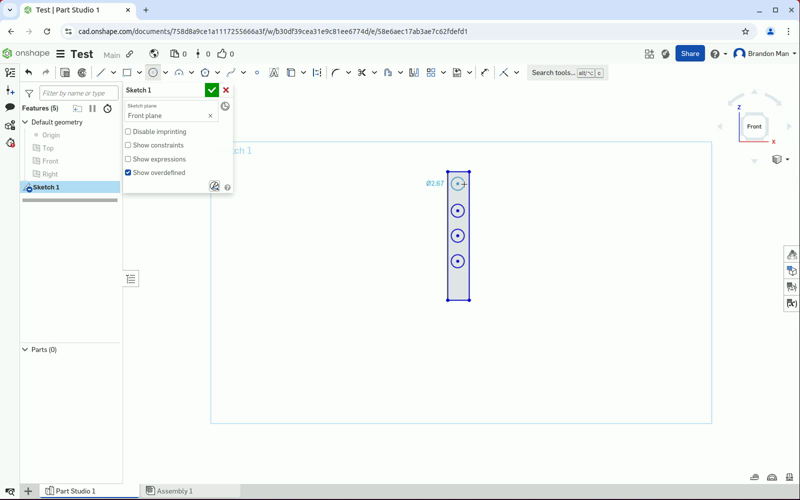
click(464, 183)
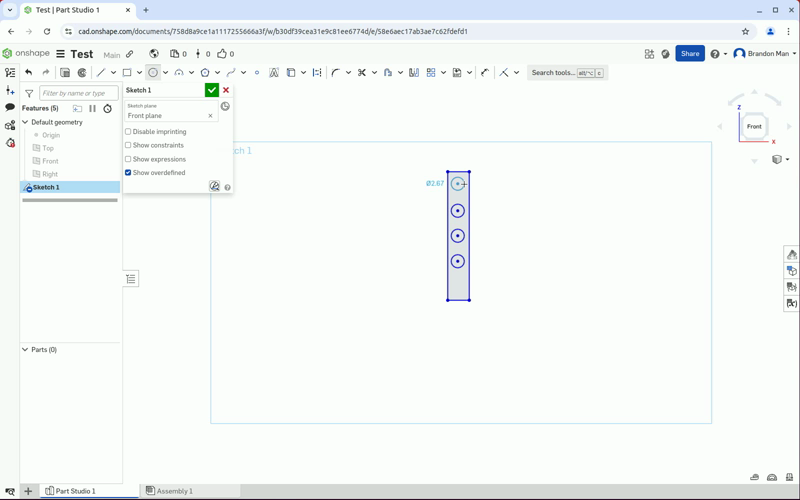
key(esc)
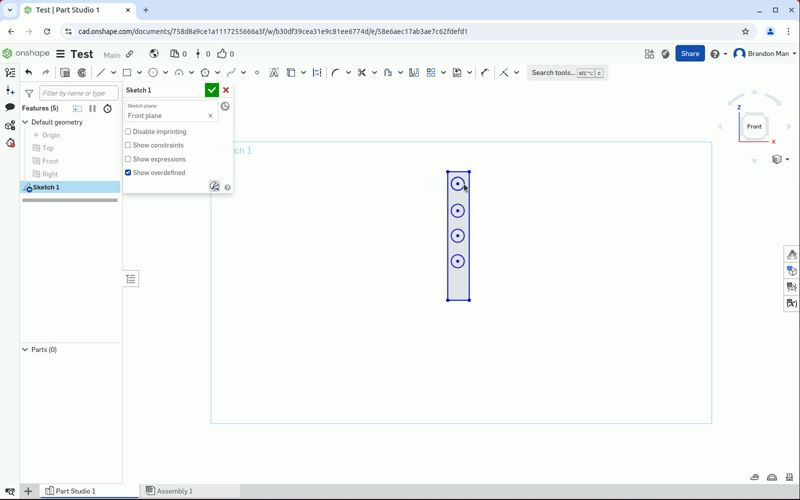
mouse_move(459, 296)
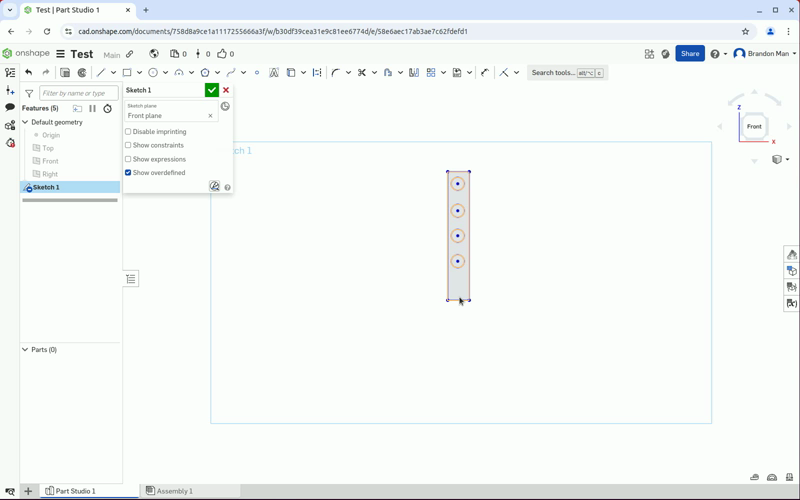
click(459, 296)
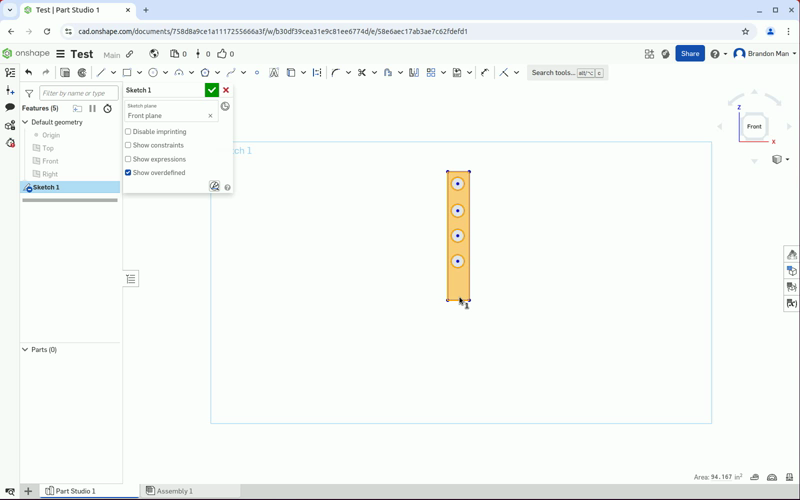
mouse_move(73, 352)
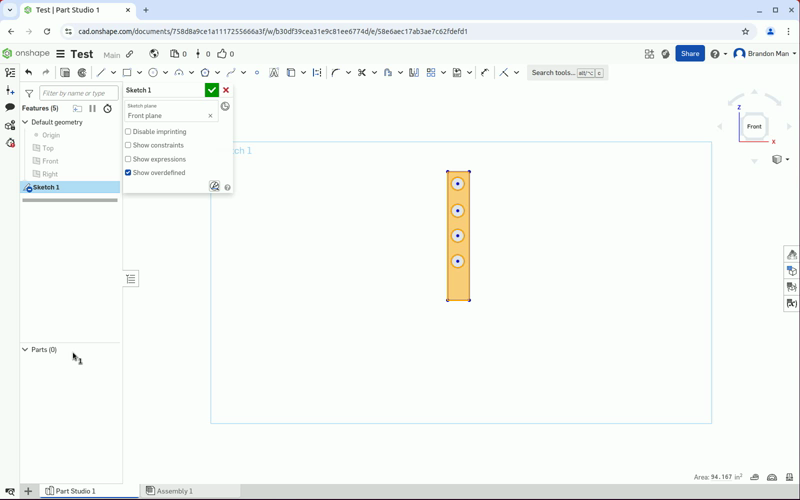
key(shift+y)
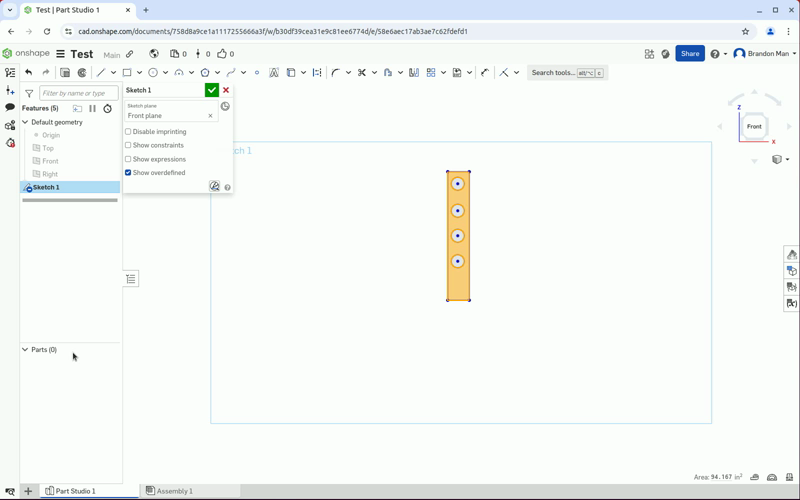
key(shift+e)
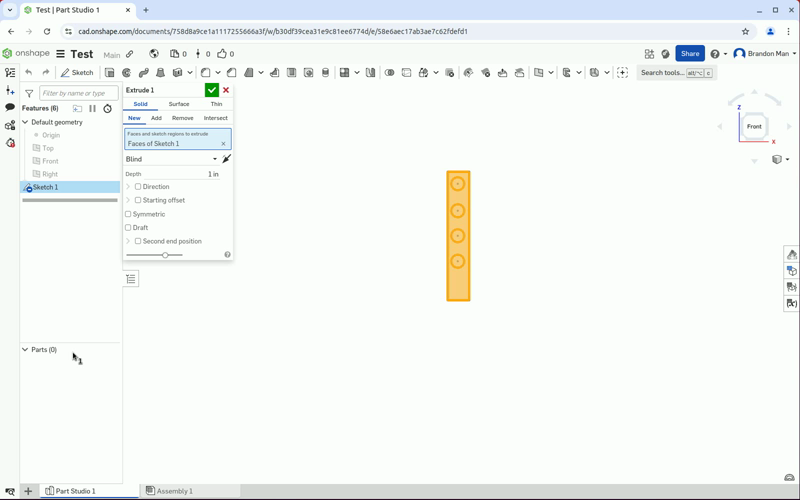
mouse_move(143, 106)
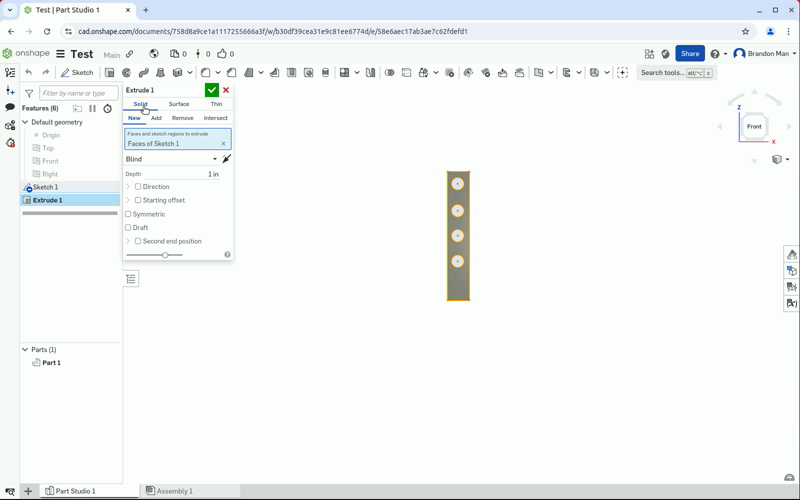
click(143, 106)
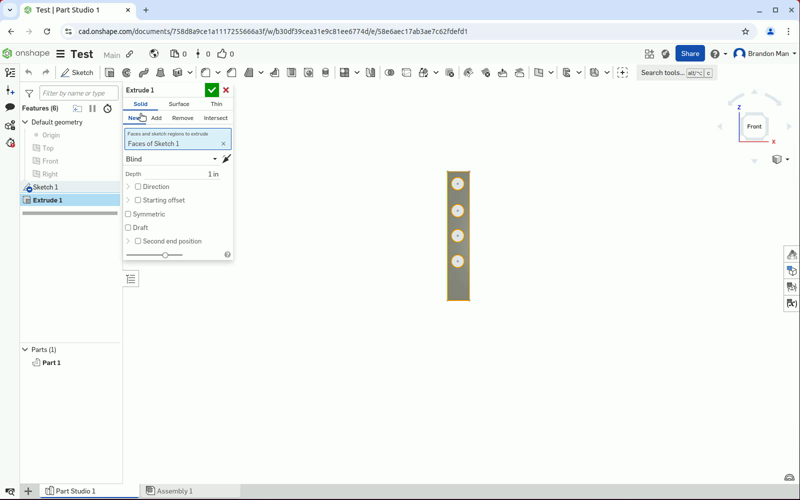
mouse_move(137, 120)
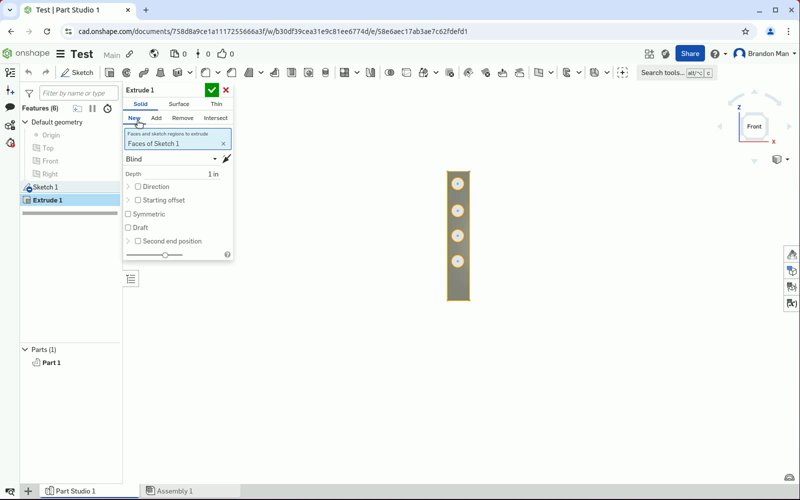
click(137, 120)
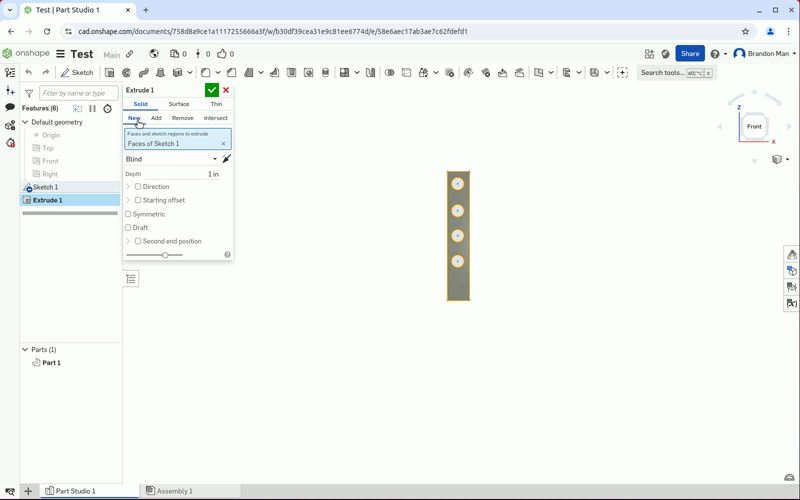
key(tab, 4)
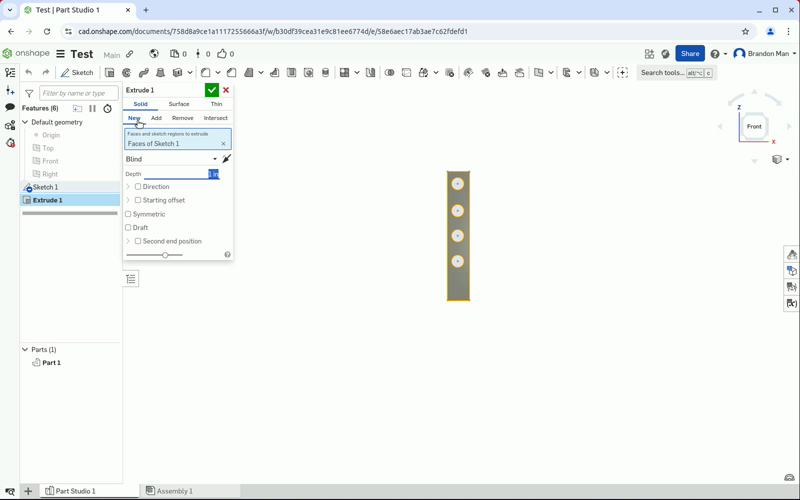
text(0.722)
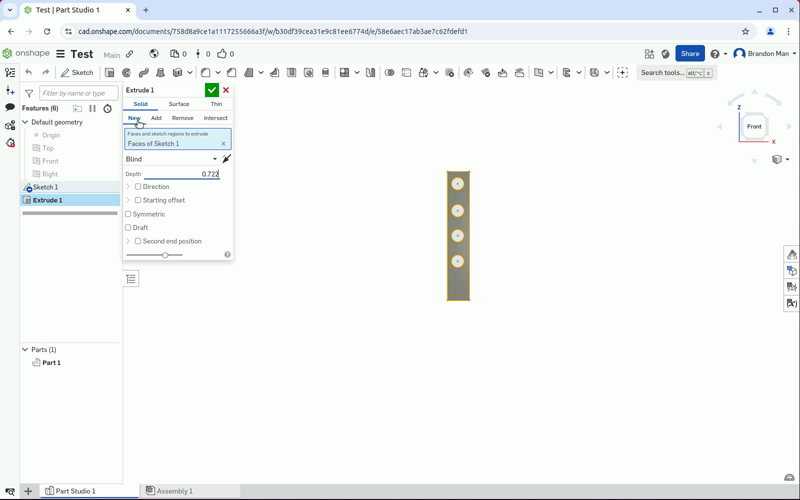
key(enter)
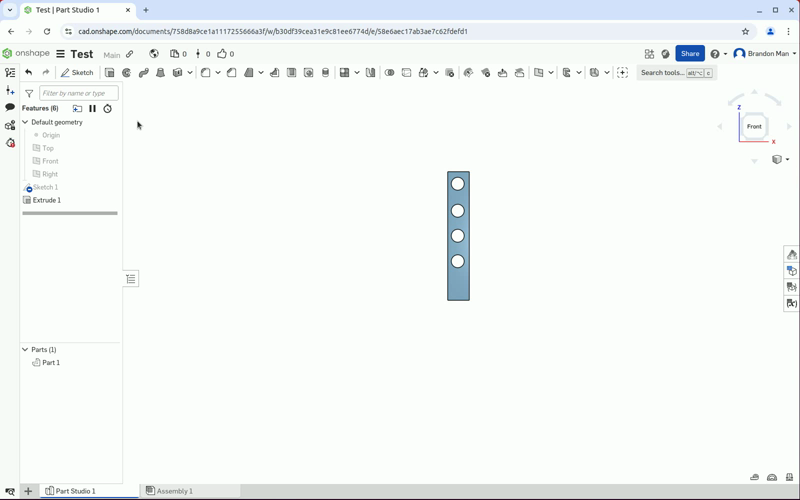
key(shift+h)
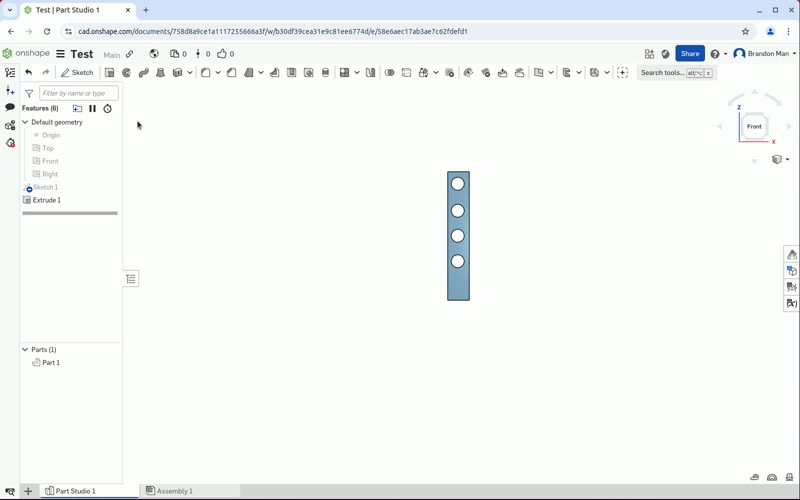
key(shift+h)
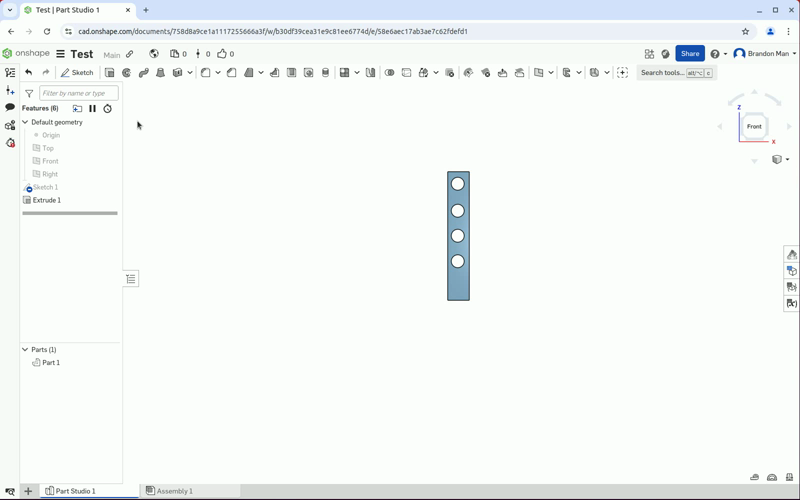
mouse_move(73, 189)
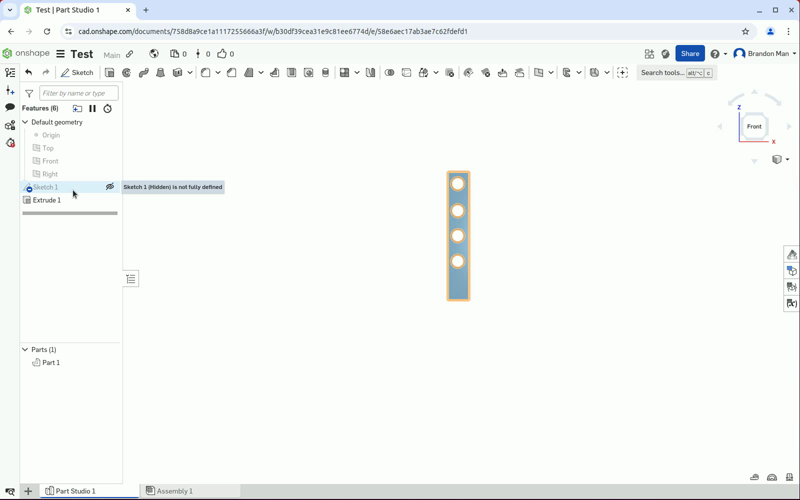
click(73, 189)
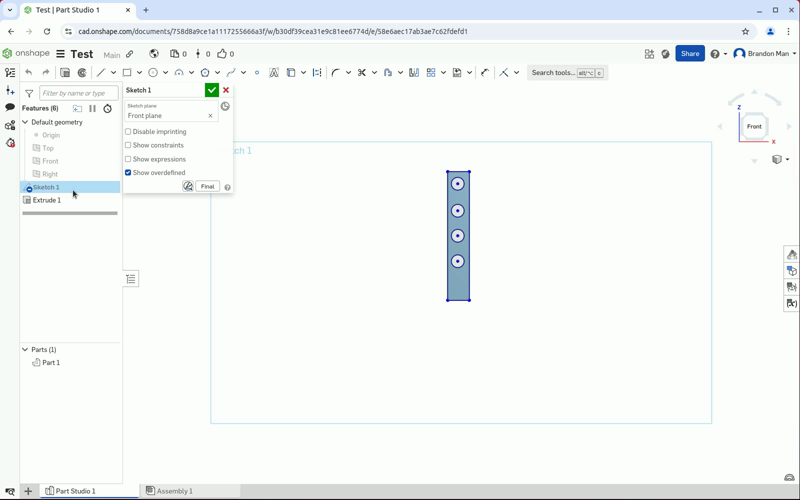
mouse_move(229, 92)
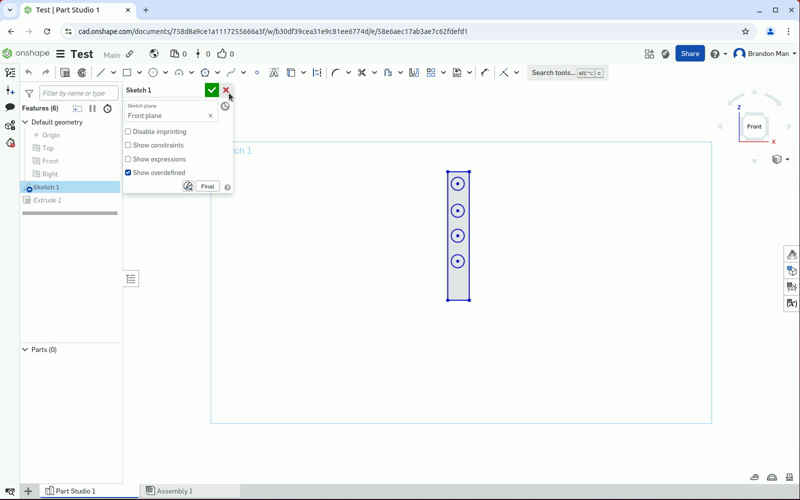
click(229, 92)
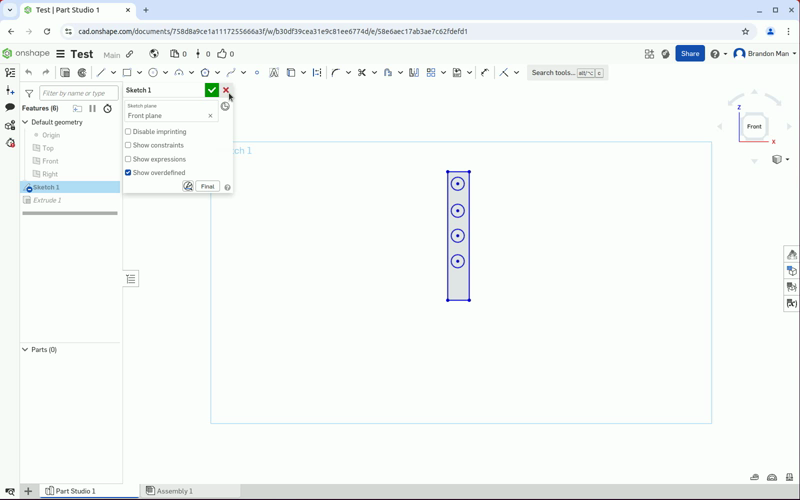
key(shift+s)
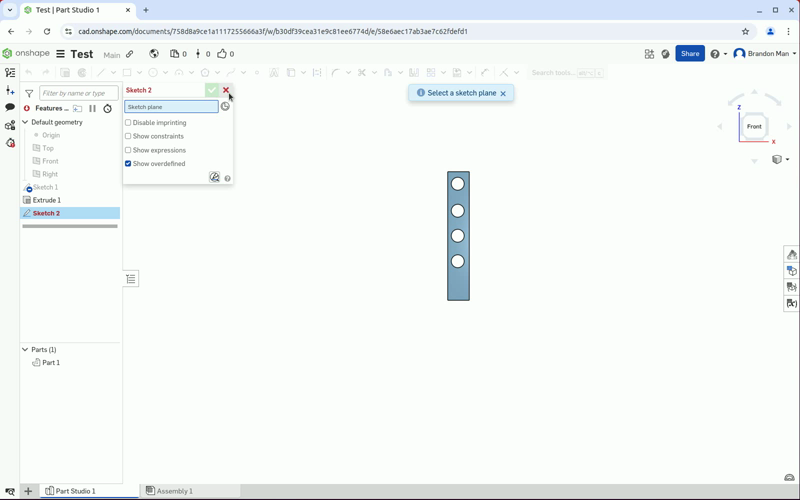
mouse_move(73, 163)
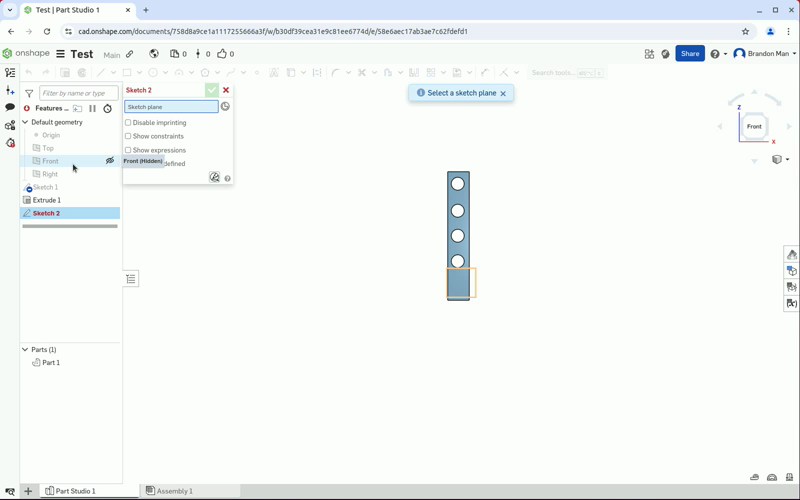
click(73, 163)
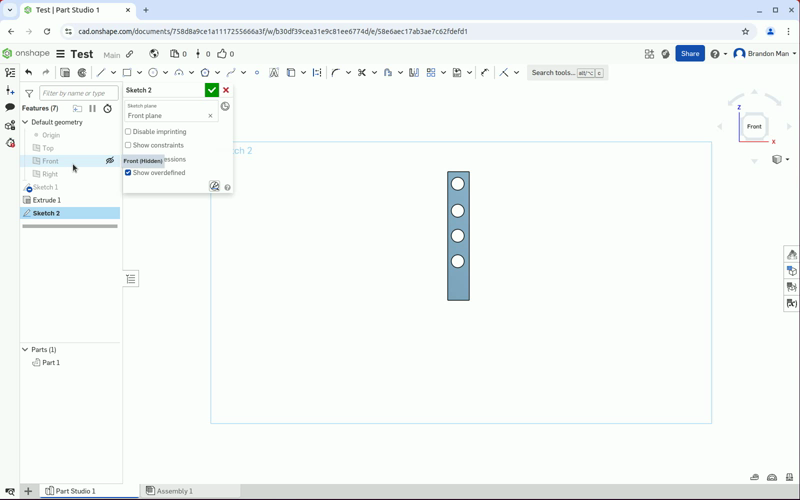
mouse_move(73, 352)
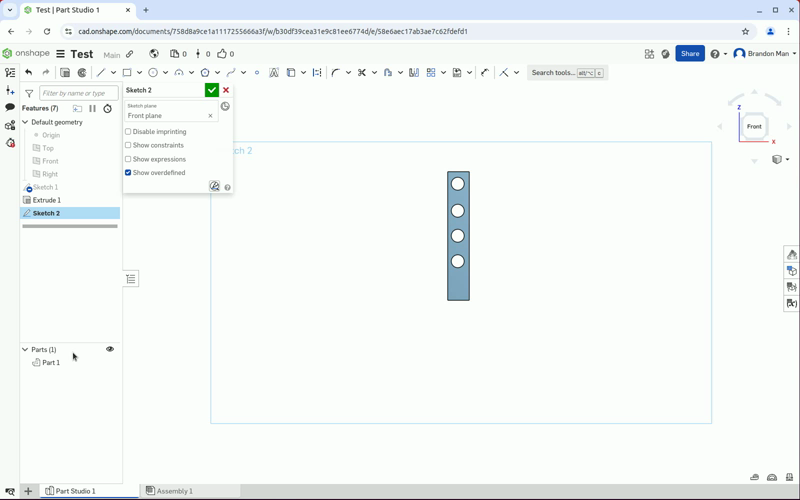
key(y)
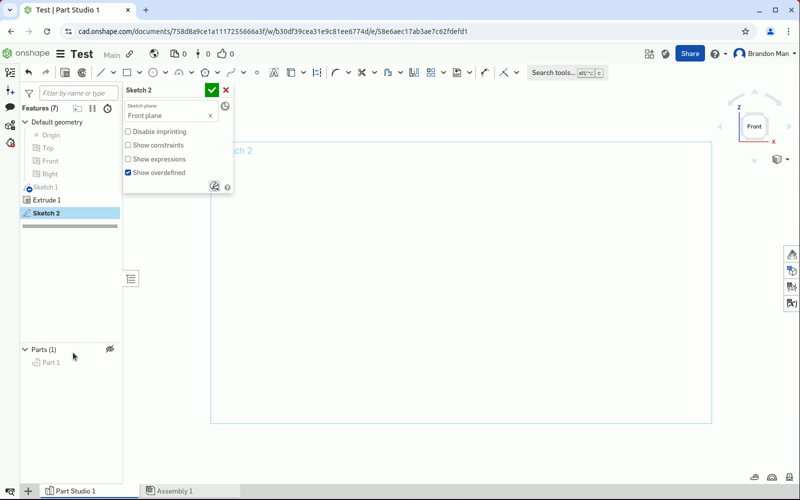
key(l)
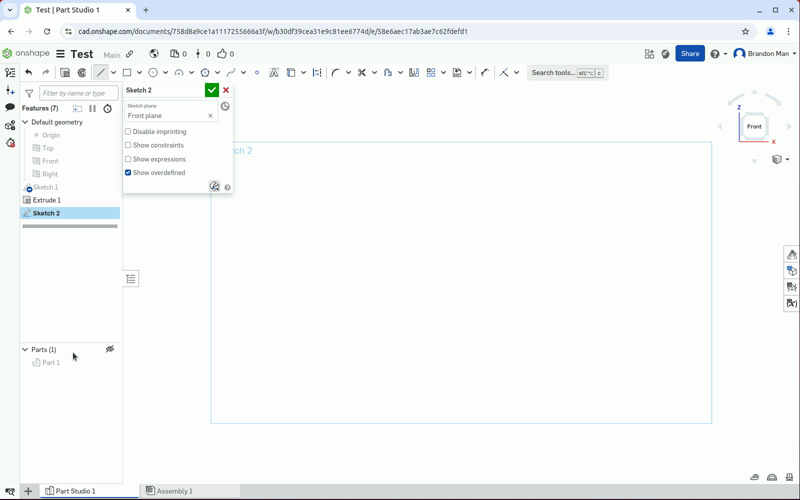
key_down(shift)
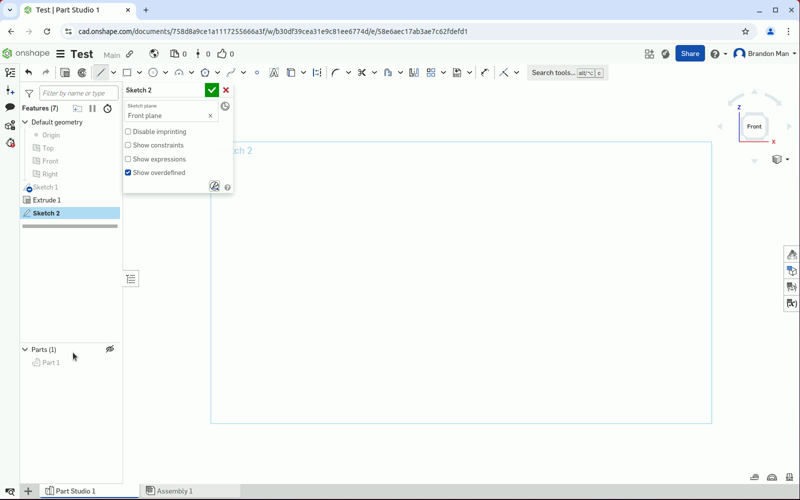
mouse_move(447, 395)
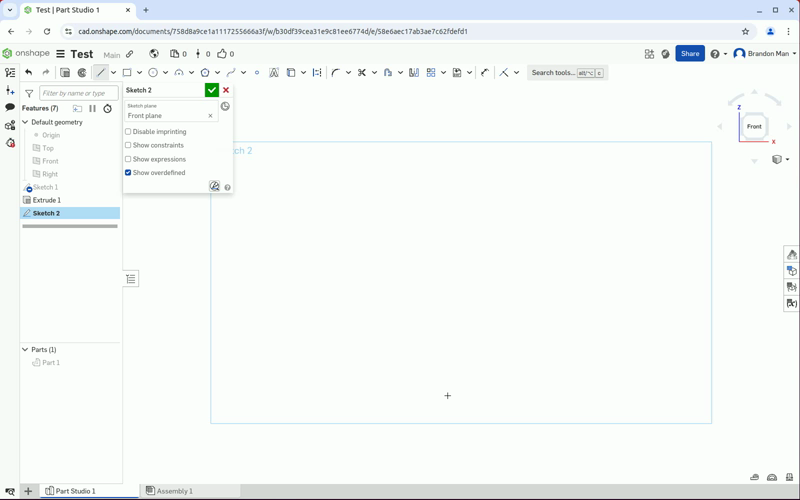
click(447, 395)
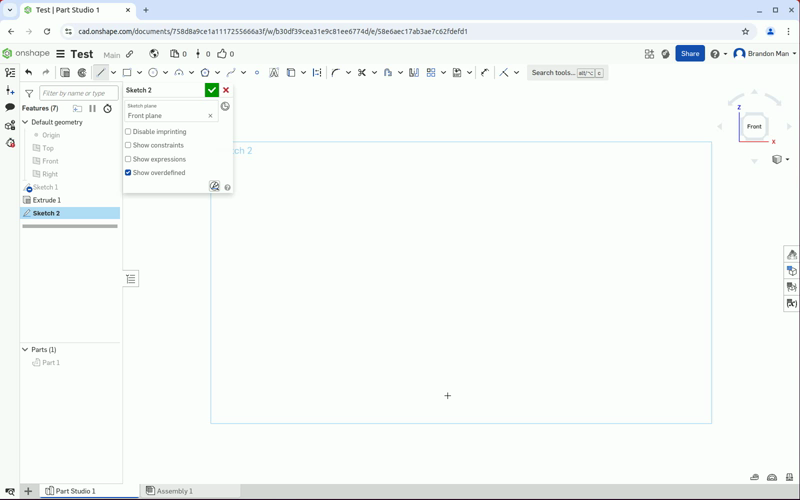
key_up(shift)
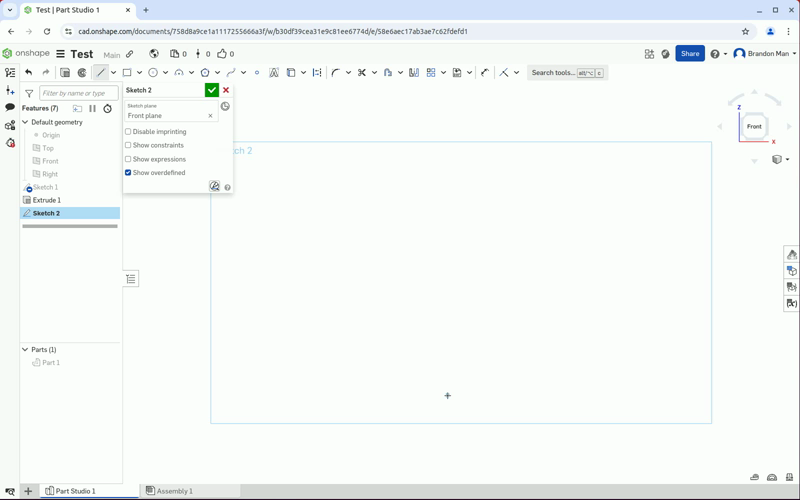
key_down(shift)
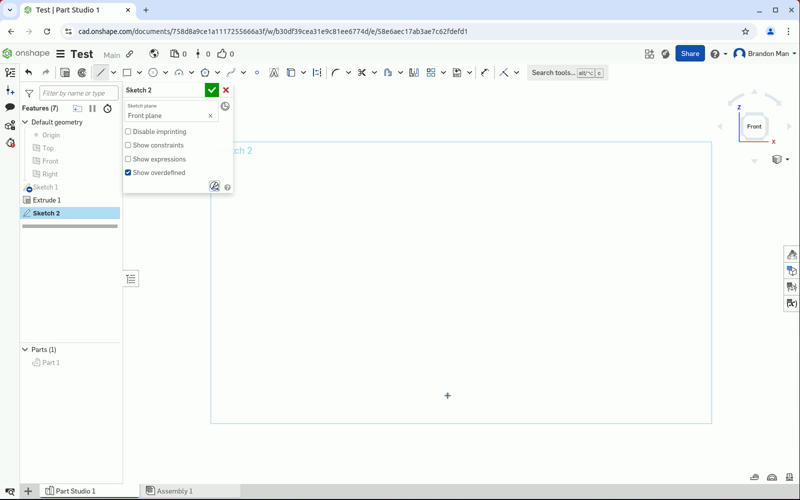
mouse_move(477, 395)
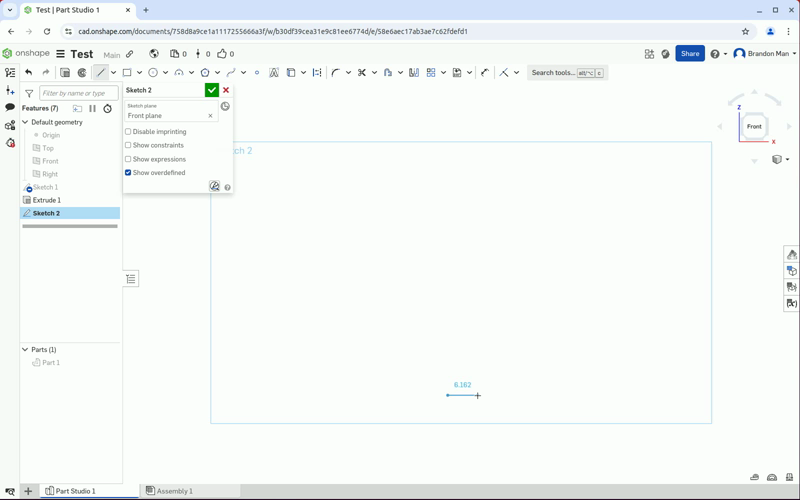
mouse_move(469, 395)
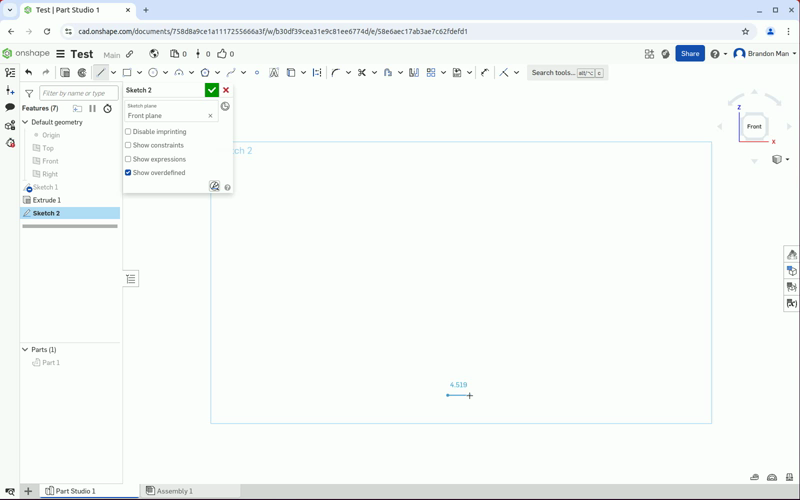
click(469, 395)
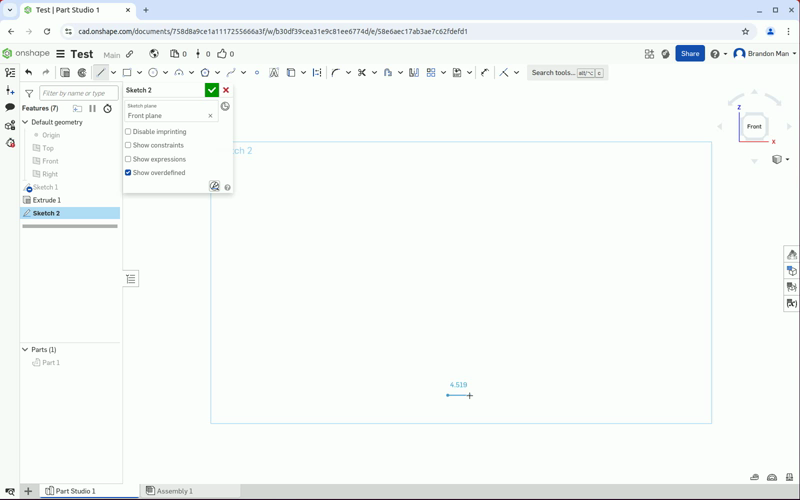
key_up(shift)
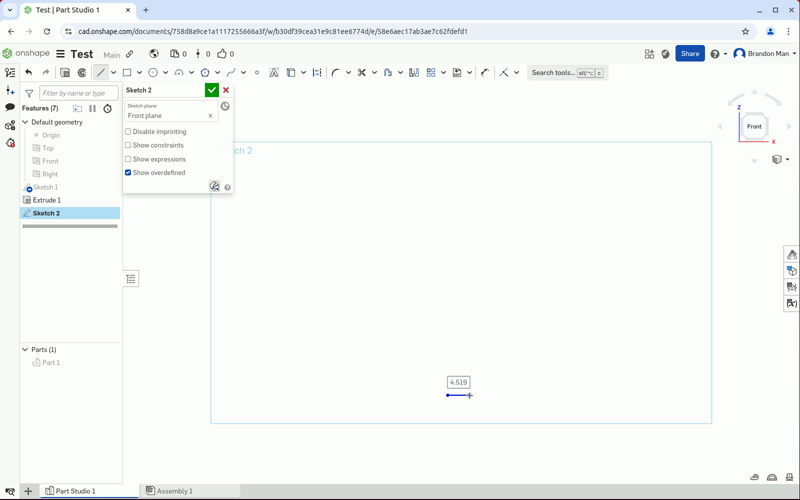
key_down(shift)
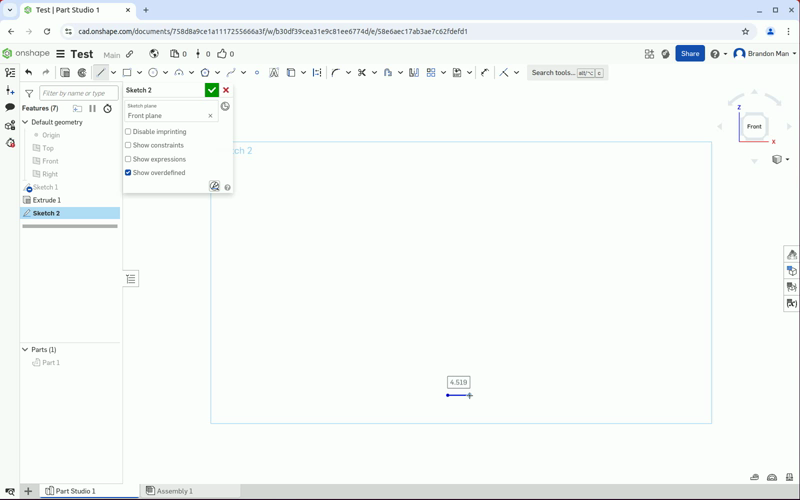
mouse_move(469, 300)
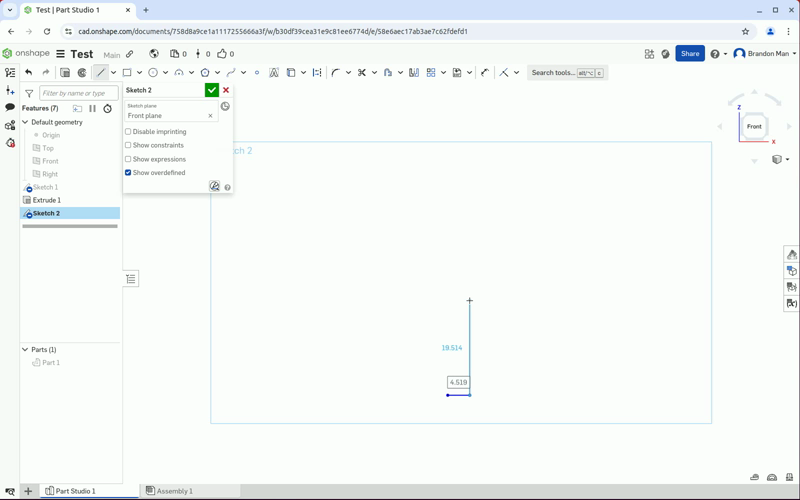
click(469, 300)
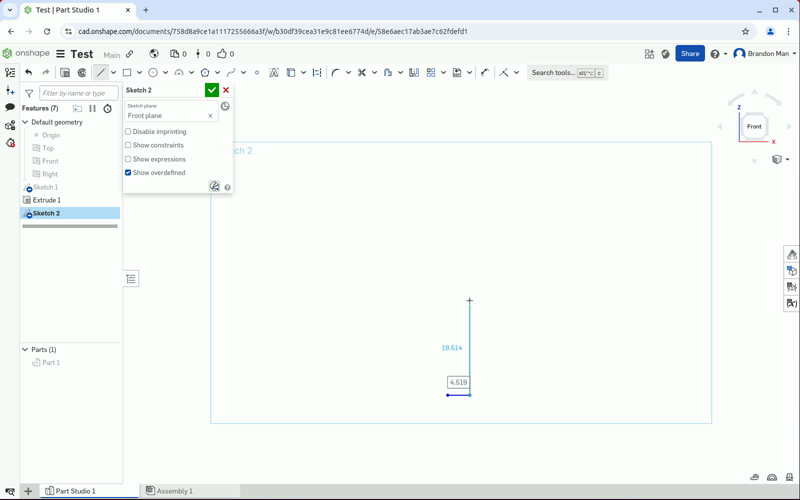
key_up(shift)
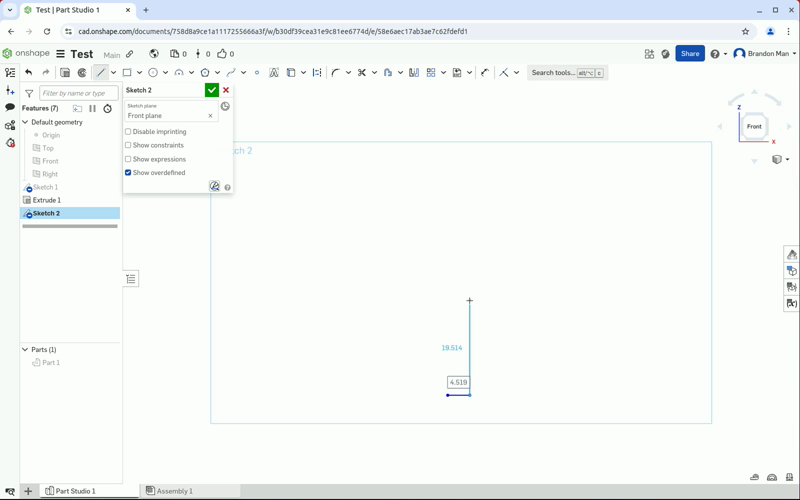
key_down(shift)
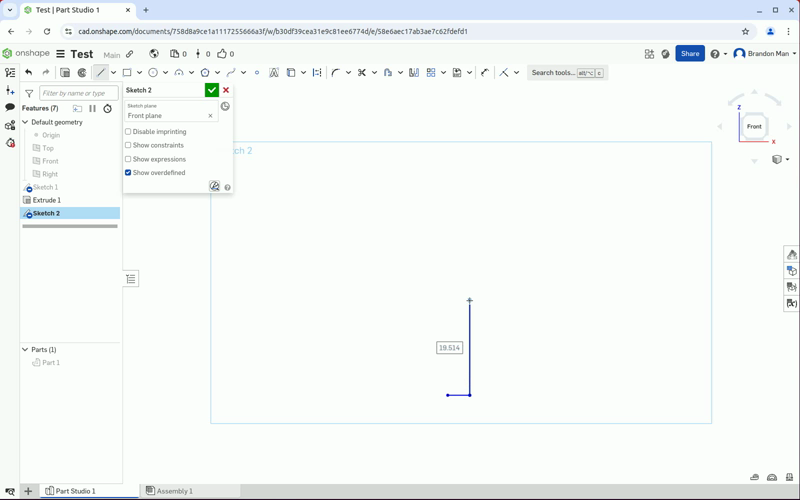
mouse_move(499, 300)
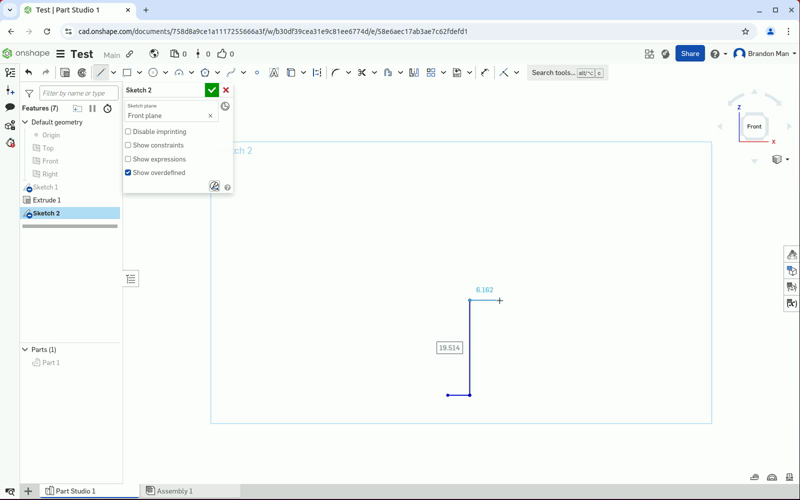
mouse_move(447, 300)
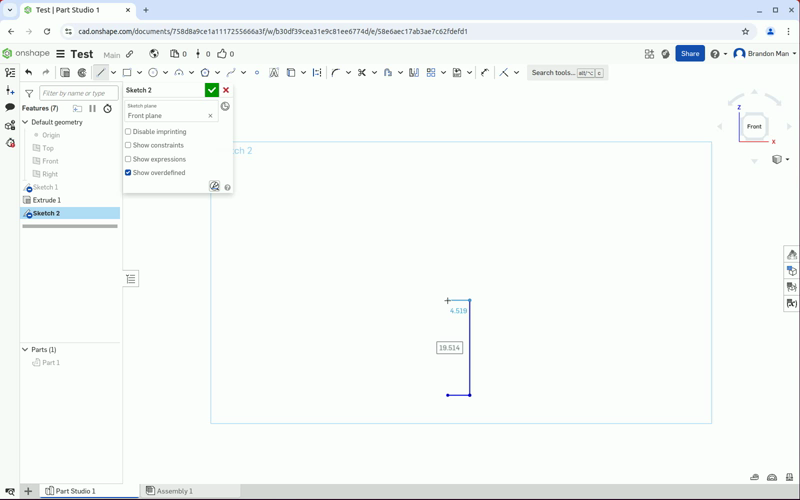
click(447, 300)
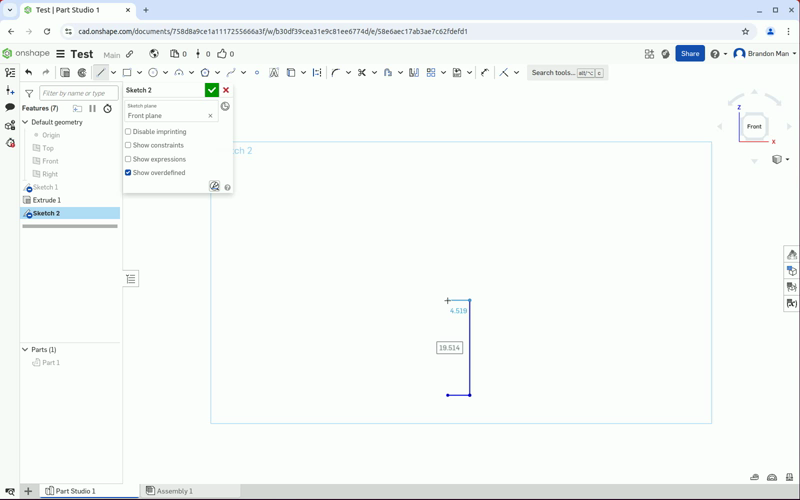
key_up(shift)
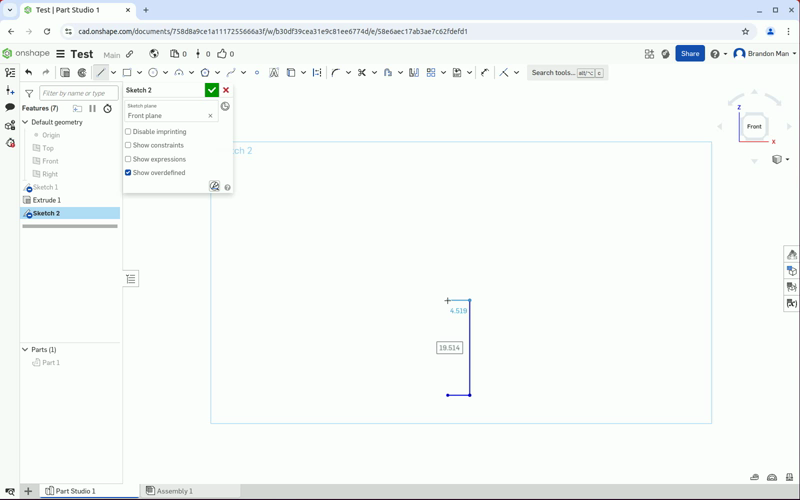
key_down(shift)
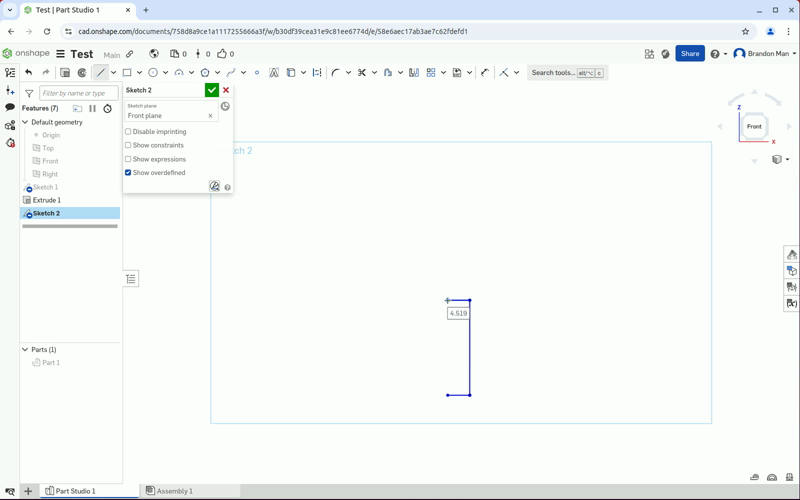
mouse_move(447, 395)
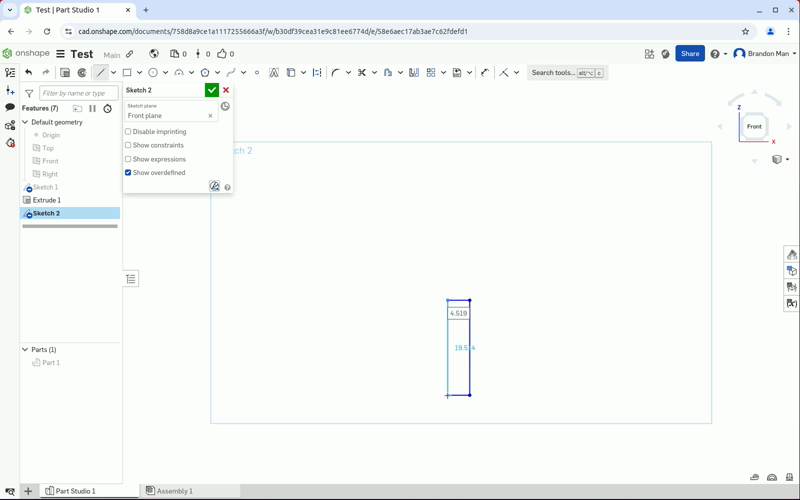
key_up(shift)
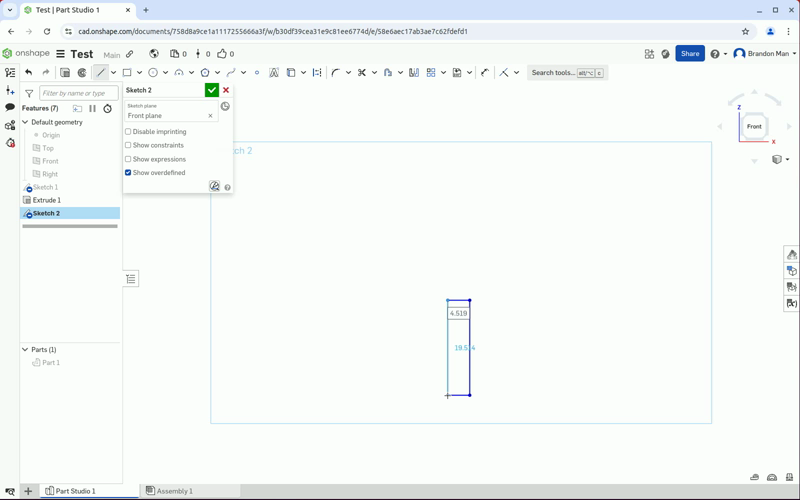
click(447, 395)
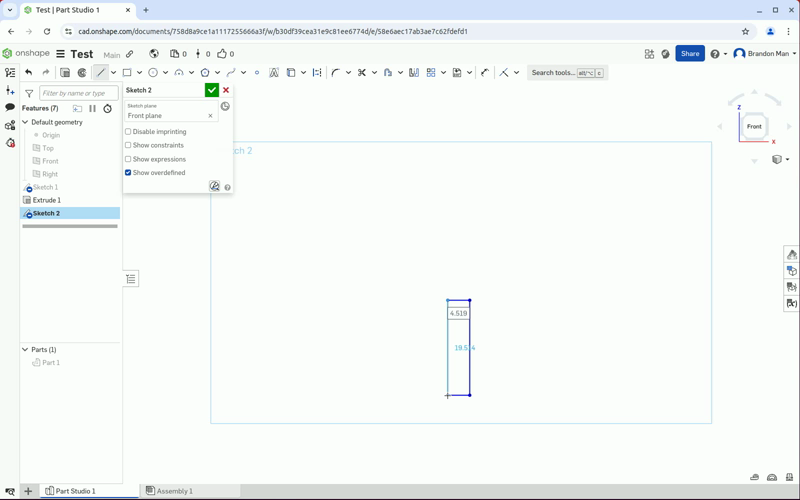
key(esc)
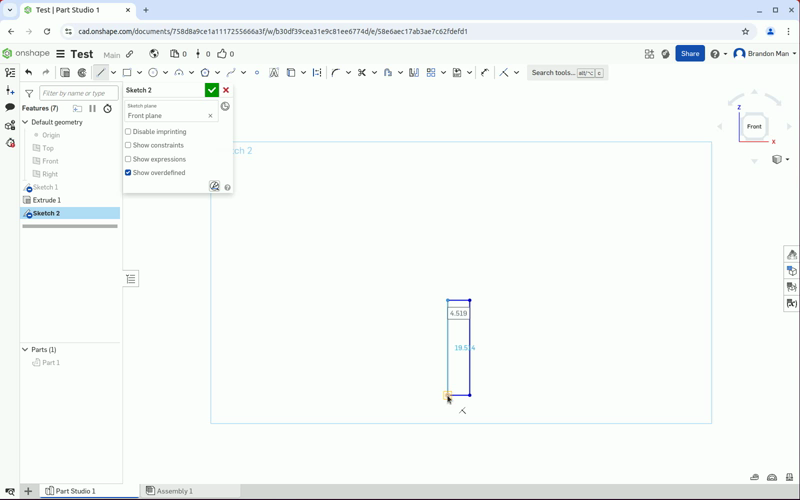
mouse_move(456, 304)
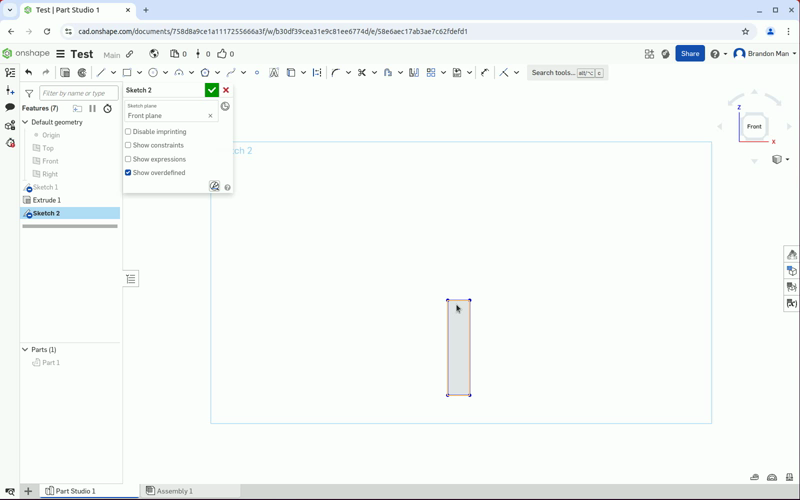
click(456, 304)
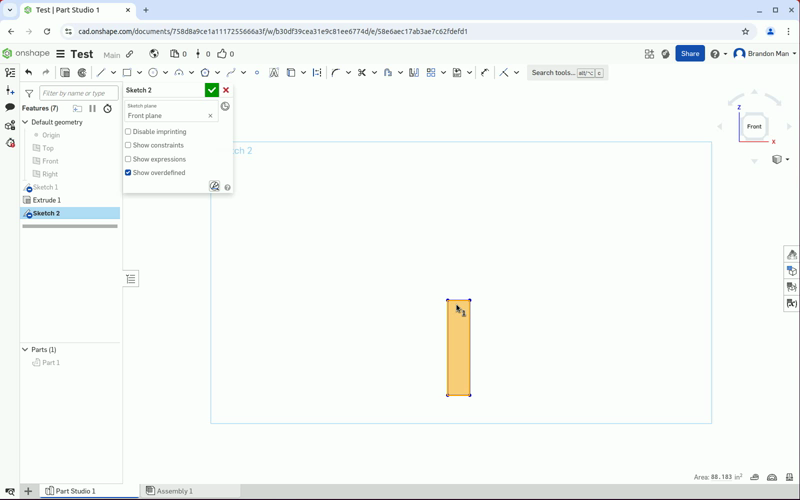
mouse_move(73, 352)
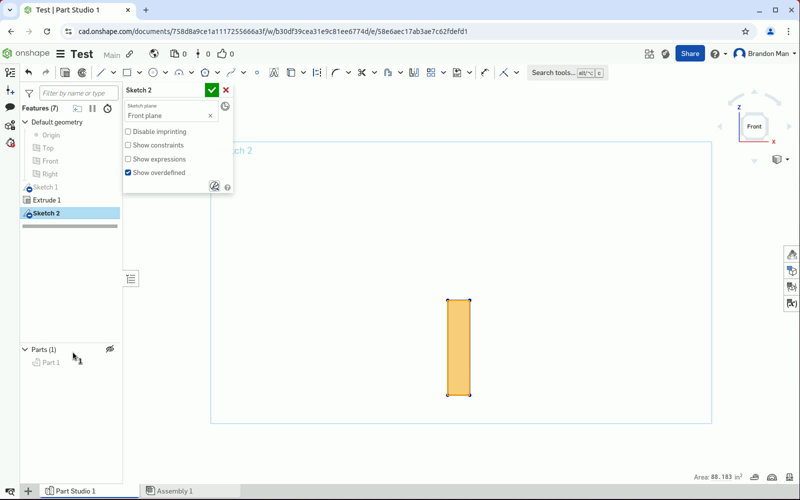
key(shift+y)
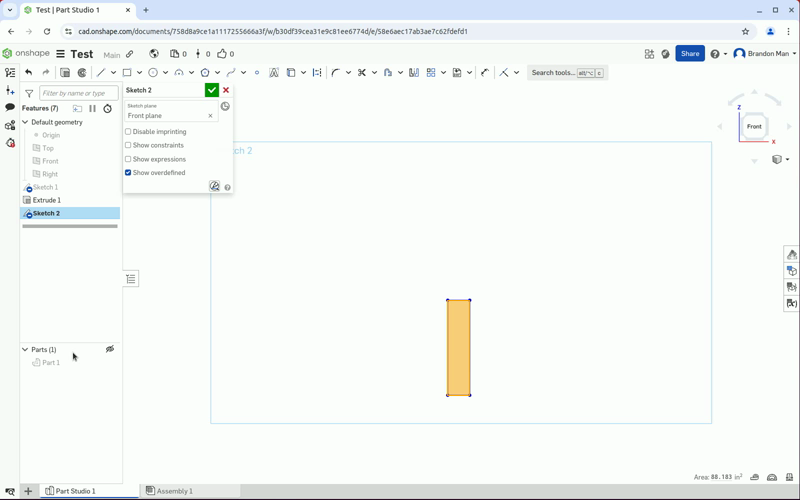
key(shift+e)
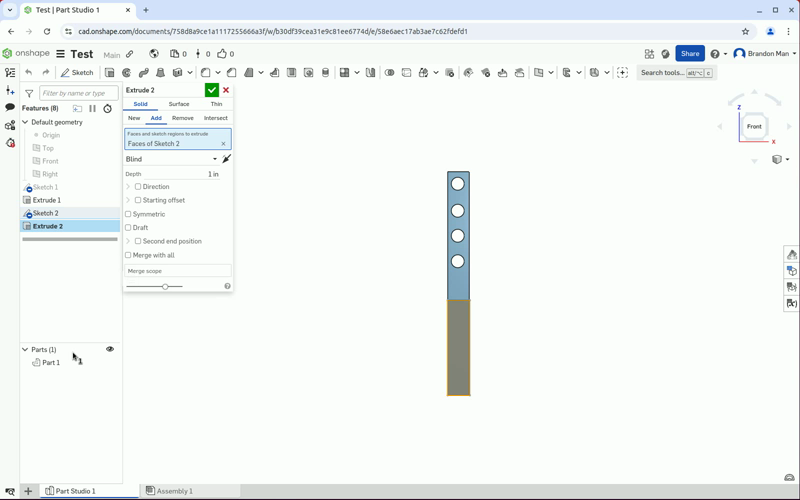
mouse_move(143, 106)
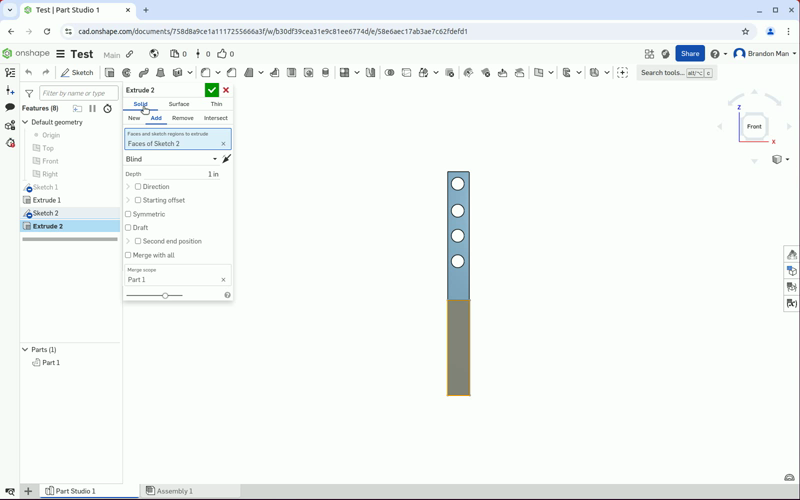
click(143, 106)
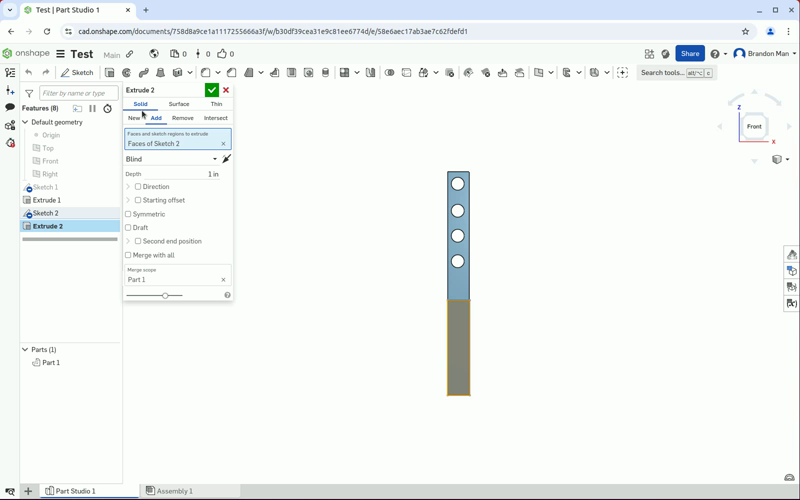
mouse_move(137, 120)
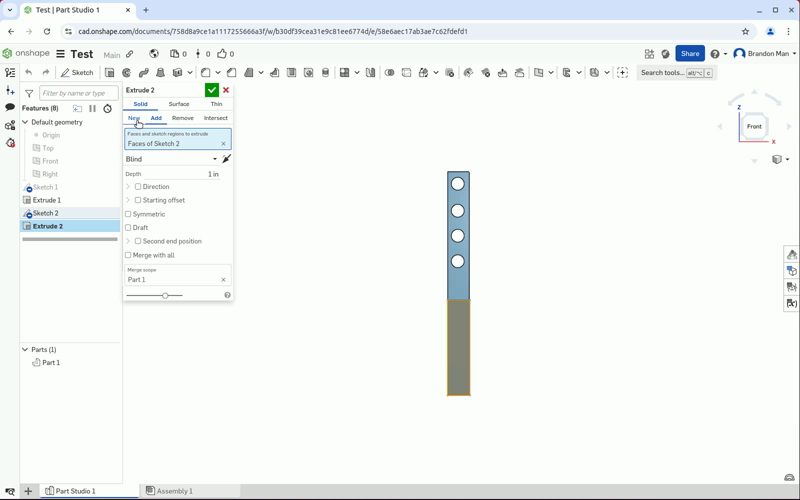
click(137, 120)
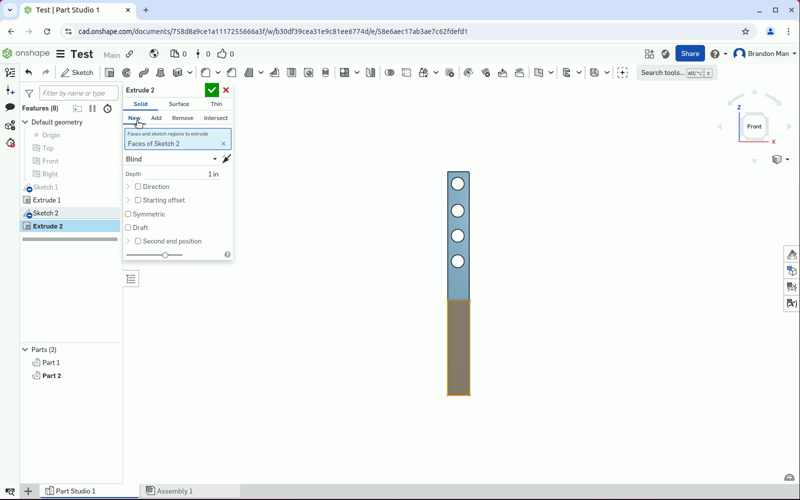
key(tab, 4)
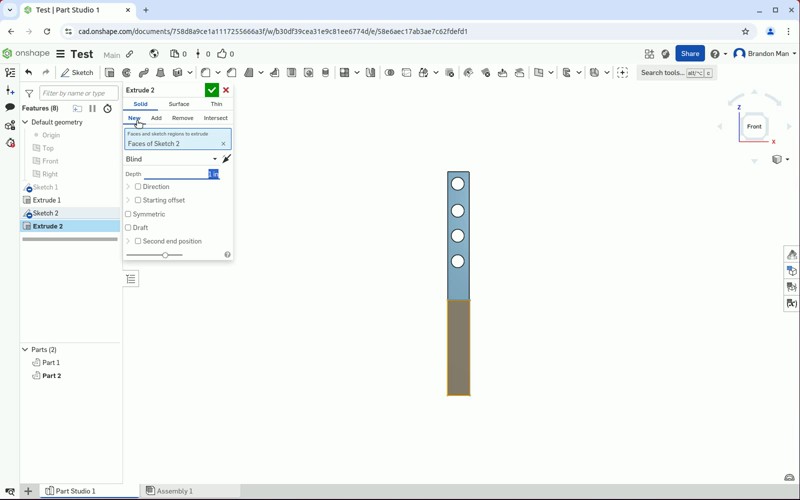
text(0.963)
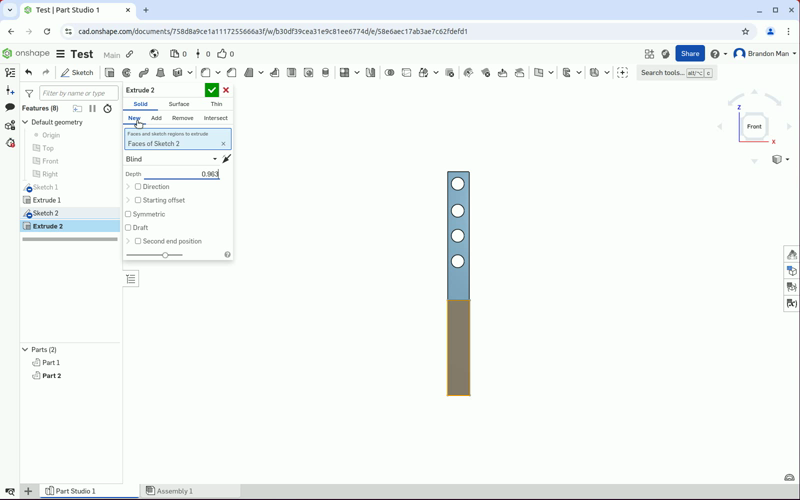
key(tab, 3)
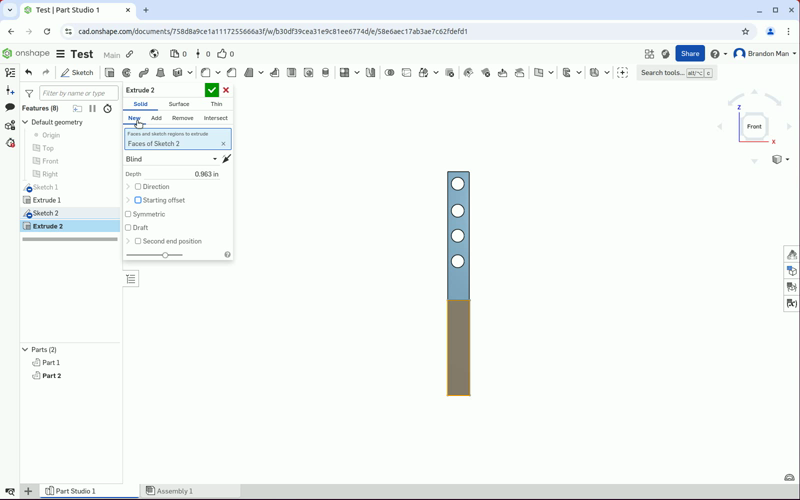
key(tab, 2)
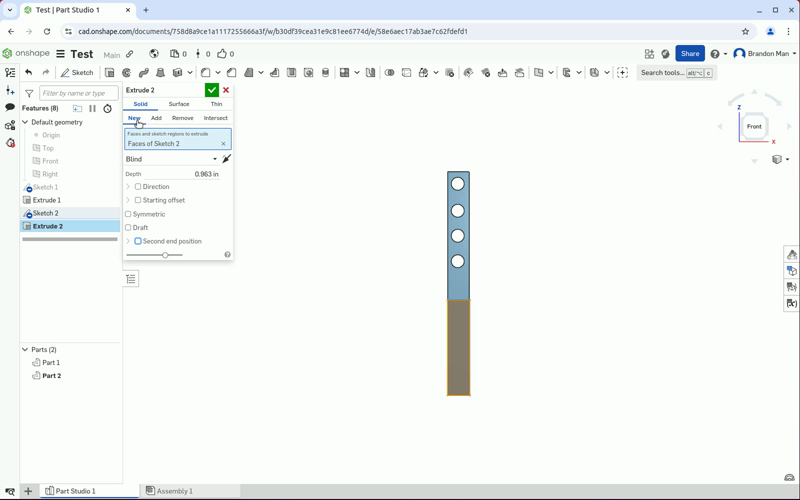
key(space)
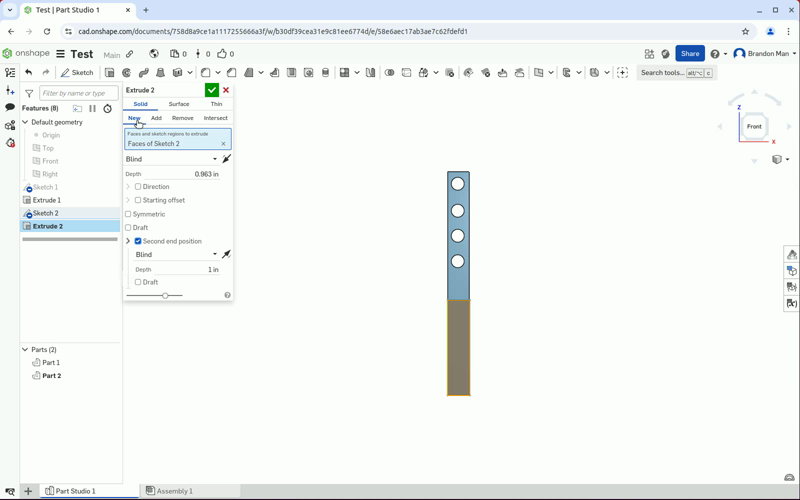
key(tab, 3)
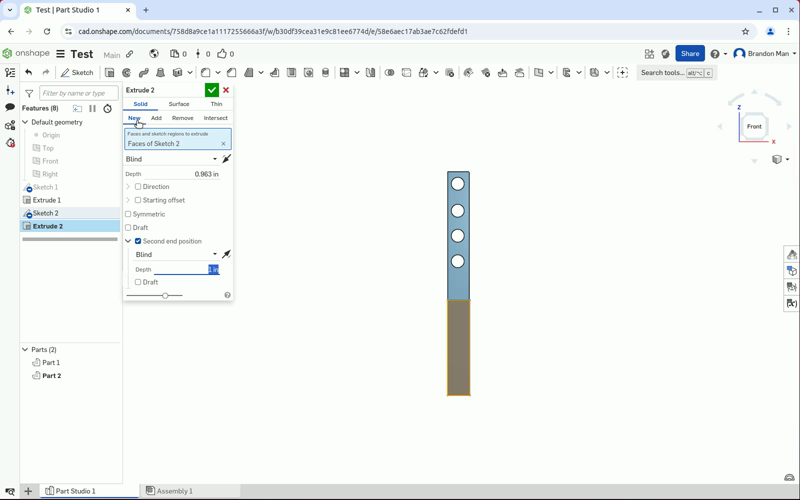
text(-0.241)
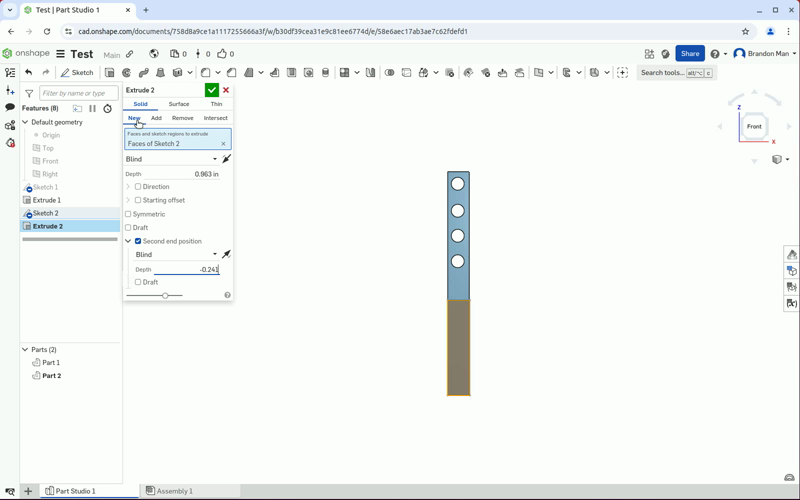
key(enter)
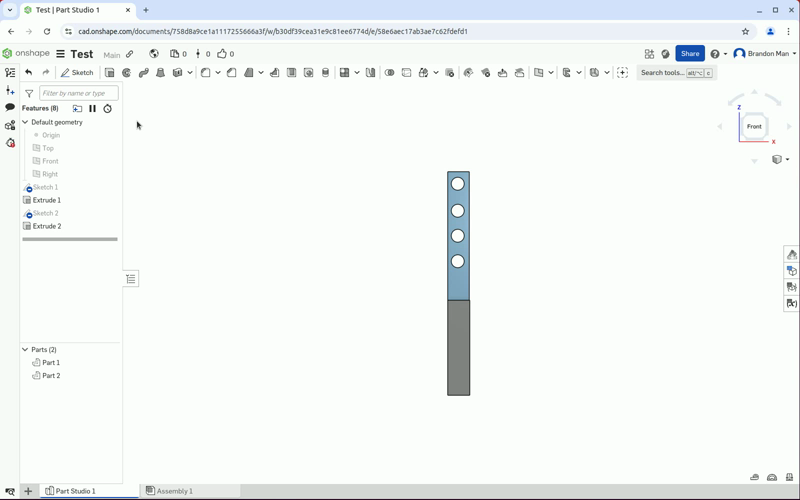
key(shift+h)
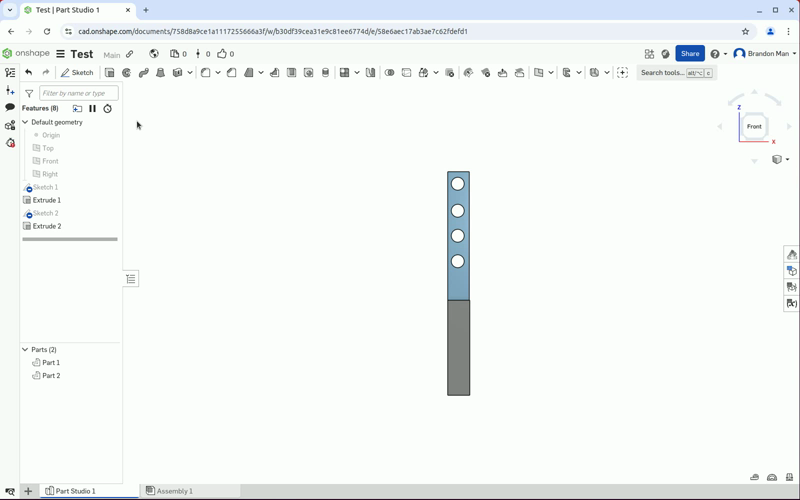
key(shift+h)
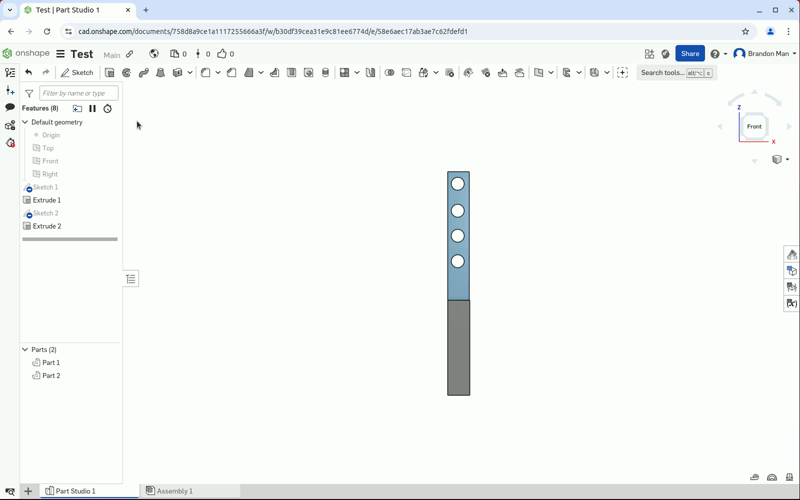
key(shift+7)
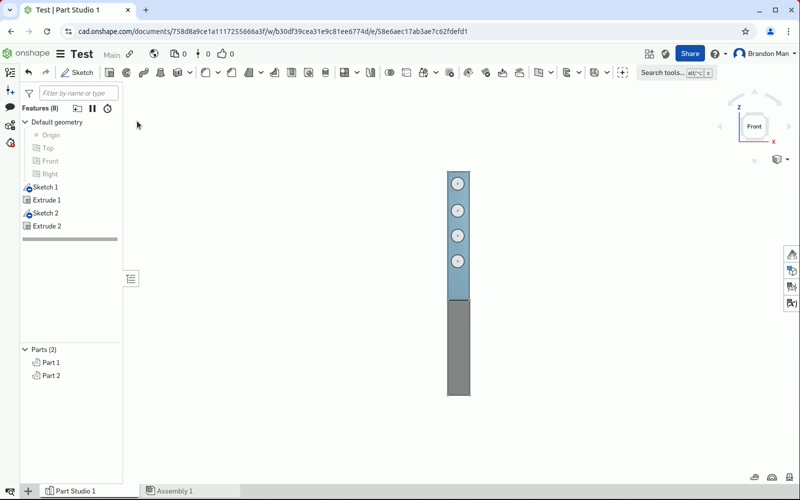
key(left, 2)
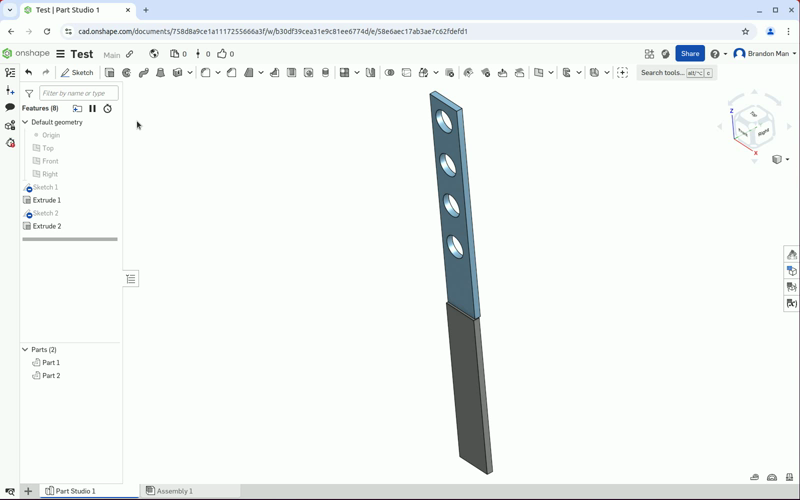
key(down, 2)
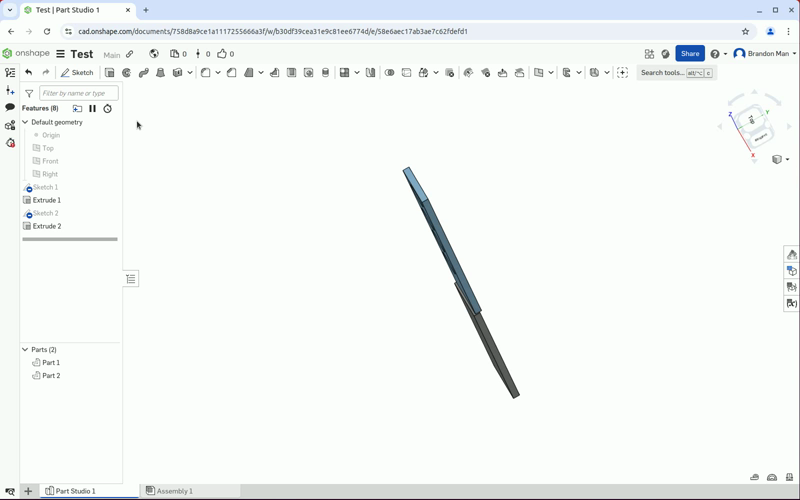
key(up, 2)
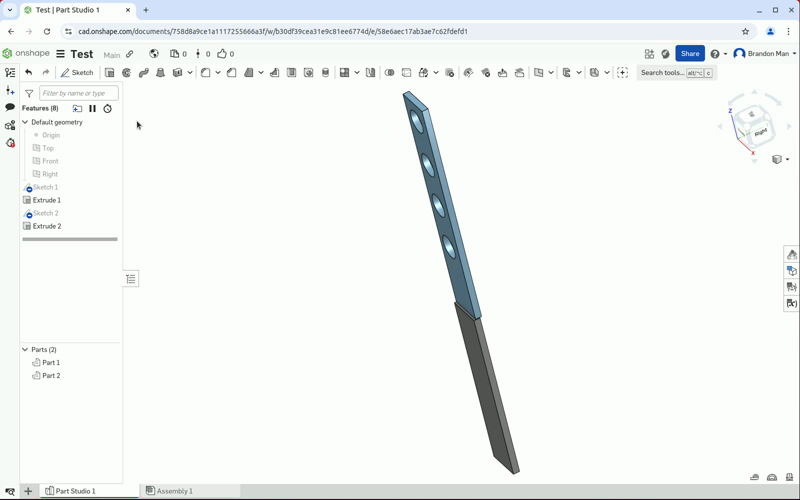
key(right, 2)
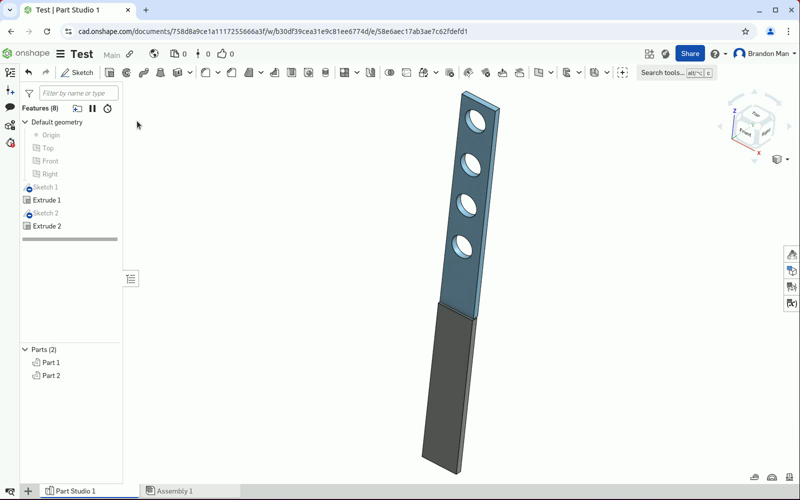
mouse_move(73, 189)
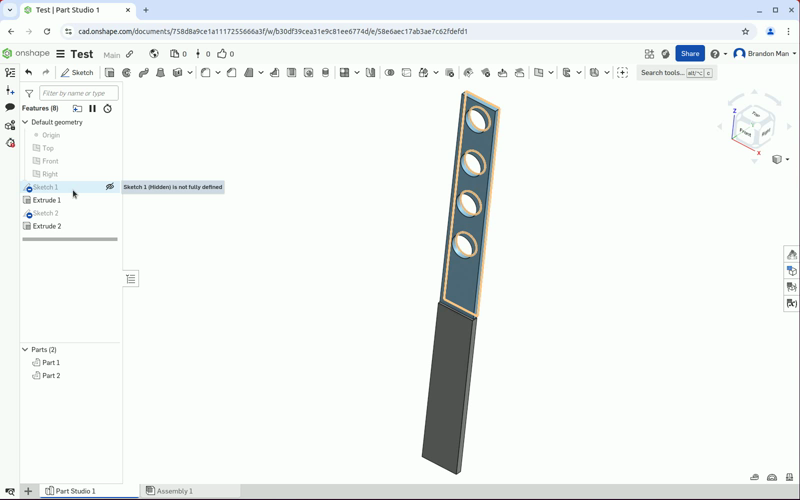
click(73, 189)